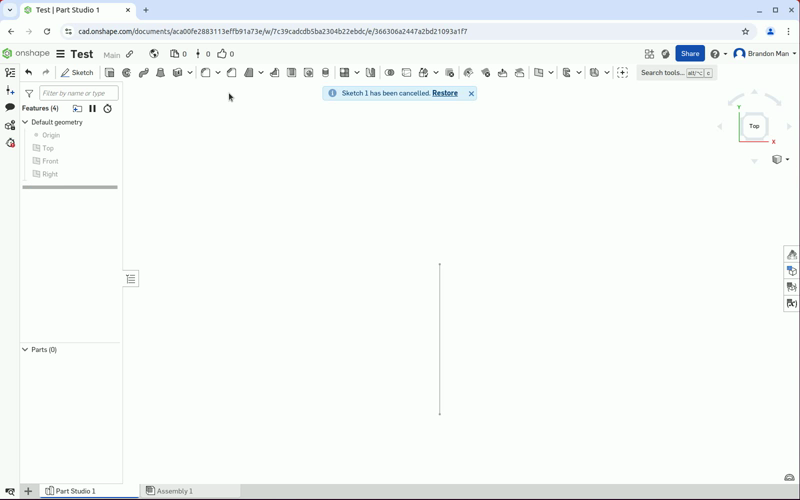
key(shift+h)
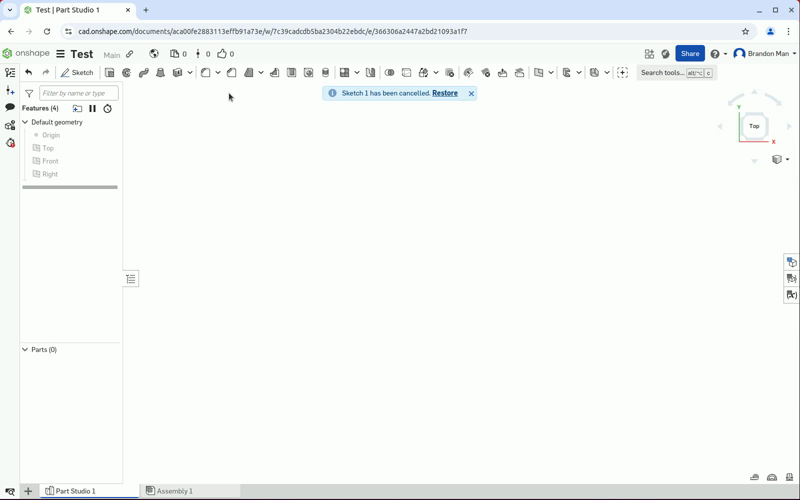
mouse_move(73, 352)
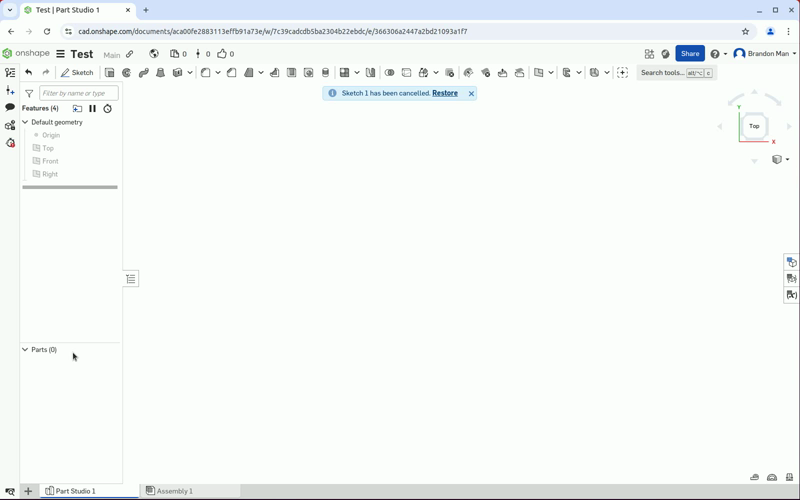
key(y)
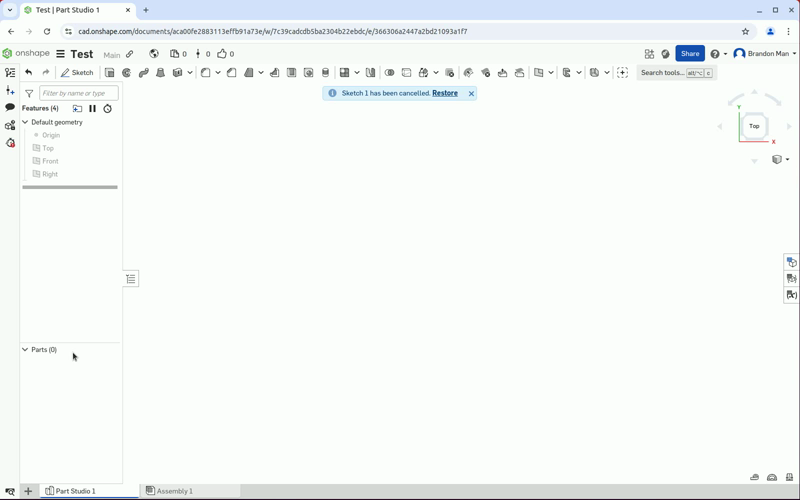
key(shift+p)
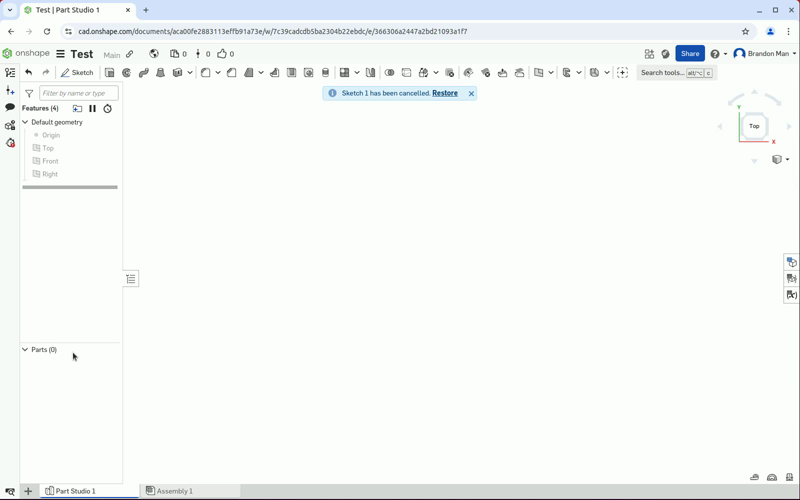
key(space)
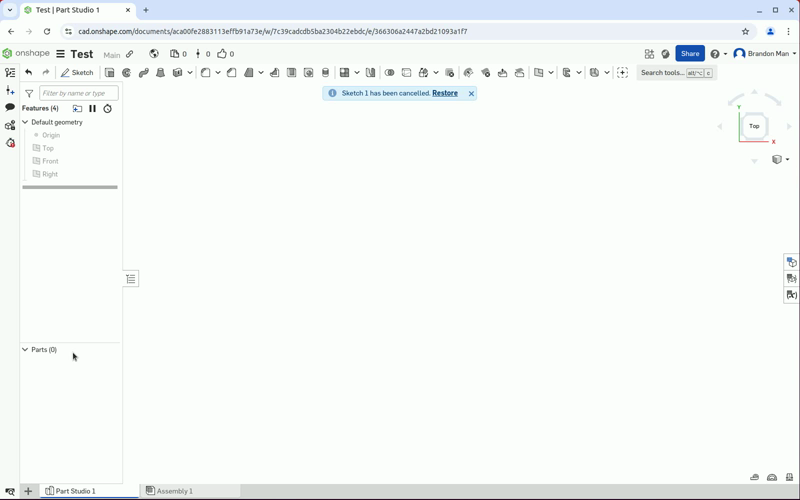
key_down(shift)
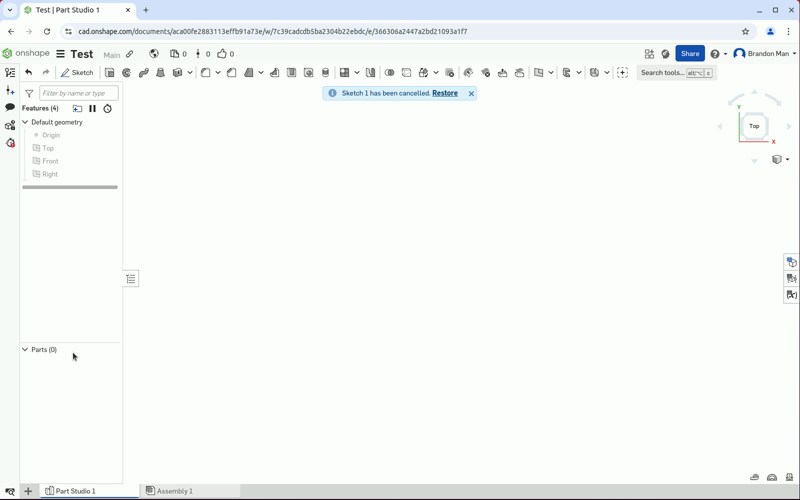
key(up)
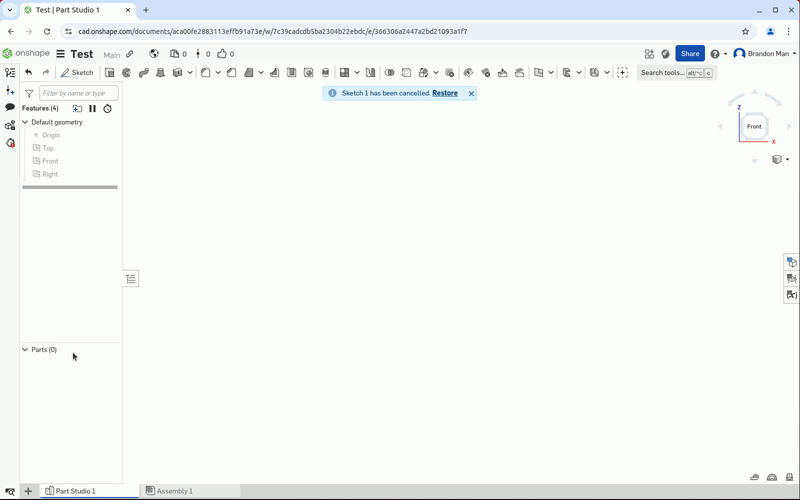
key_up(shift)
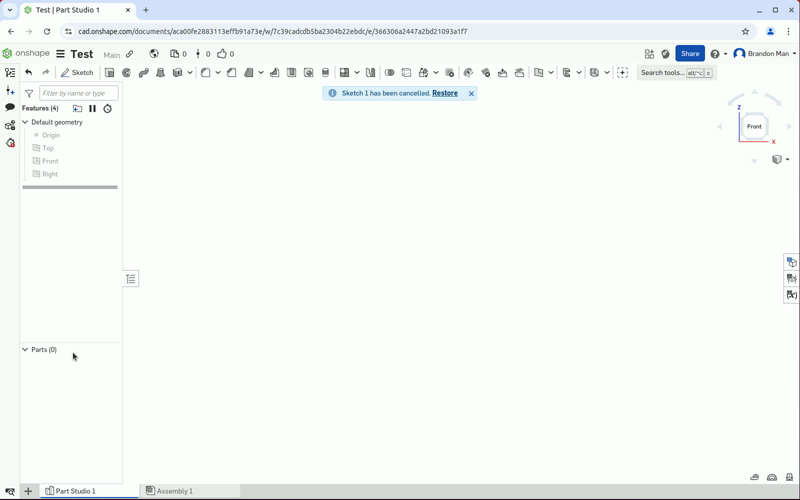
mouse_move(73, 352)
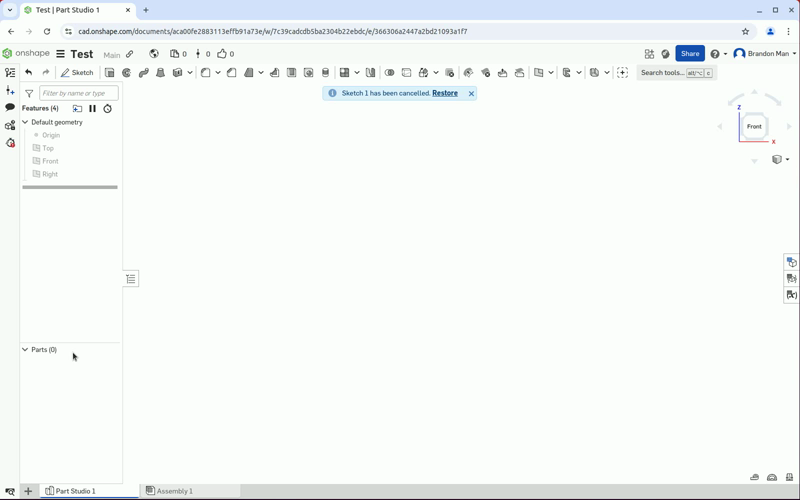
key(shift+y)
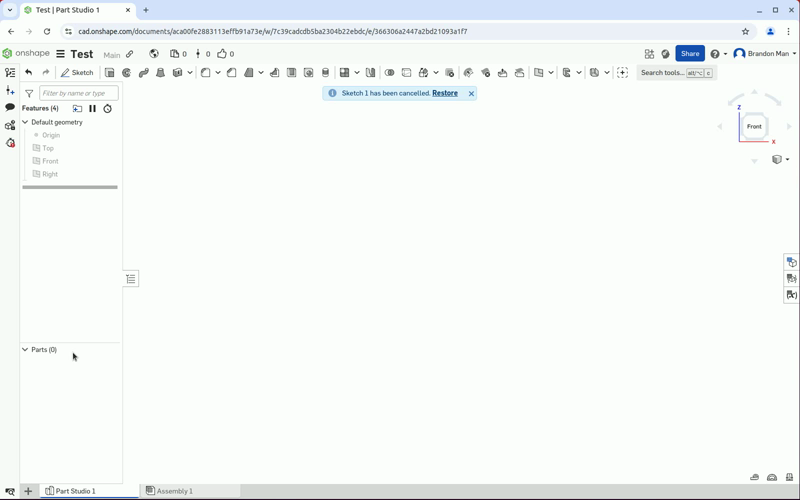
key(shift+s)
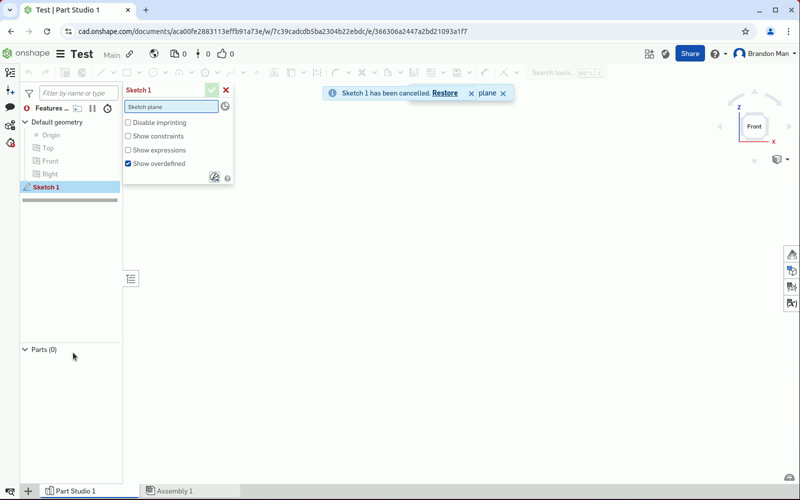
mouse_move(73, 163)
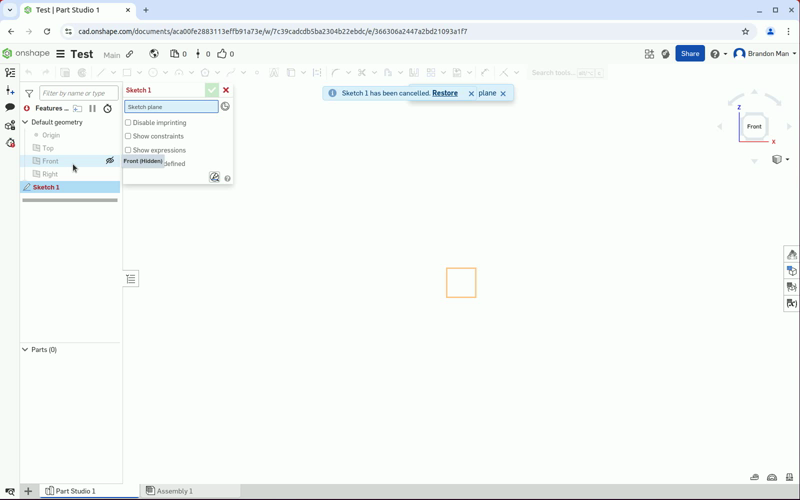
click(73, 163)
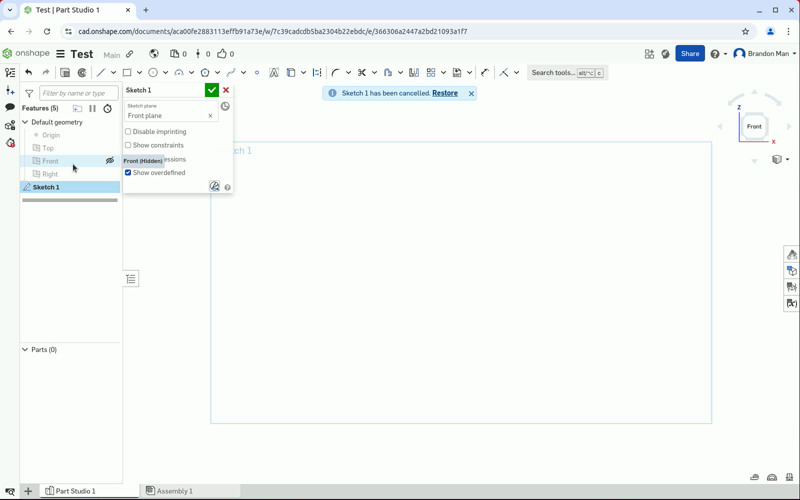
mouse_move(73, 352)
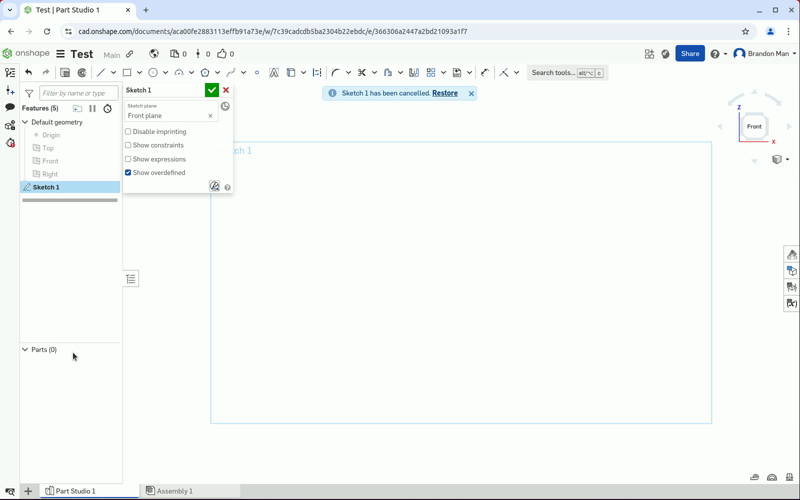
key(y)
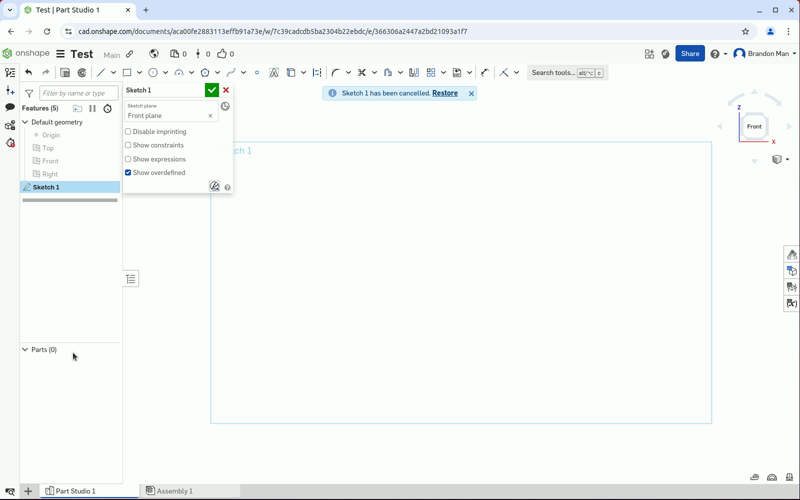
key(l)
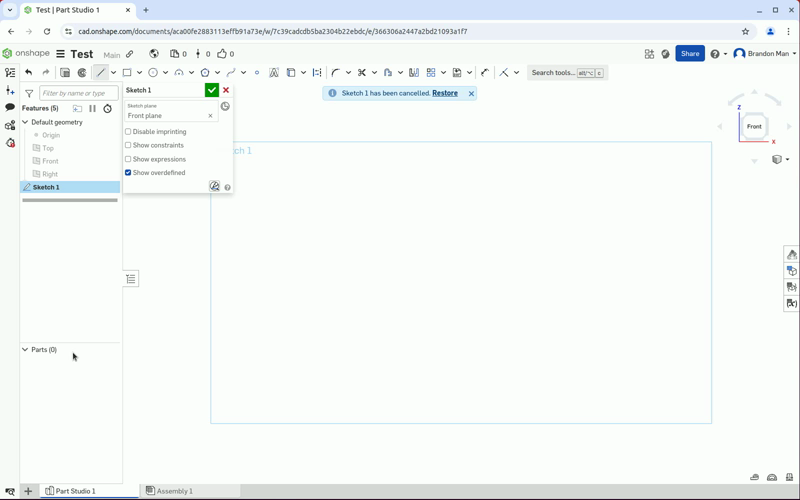
key_down(shift)
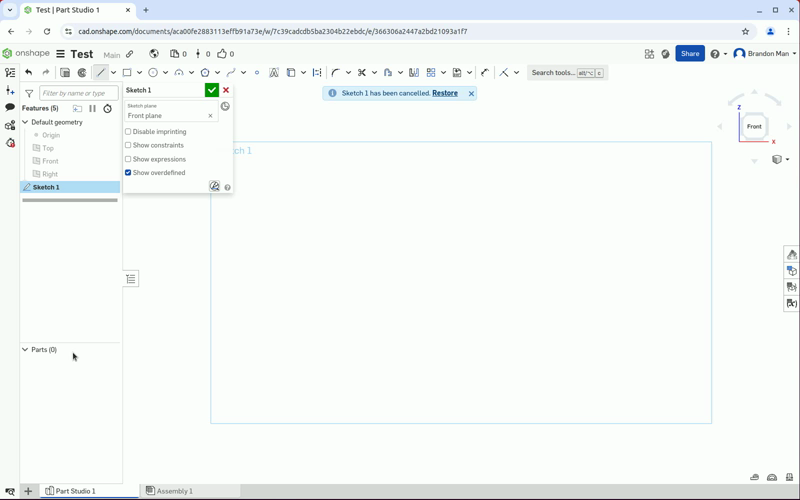
mouse_move(460, 282)
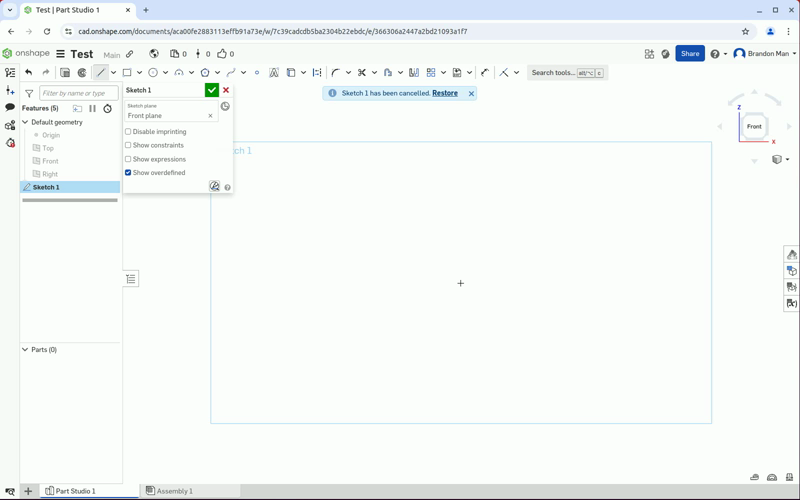
click(460, 282)
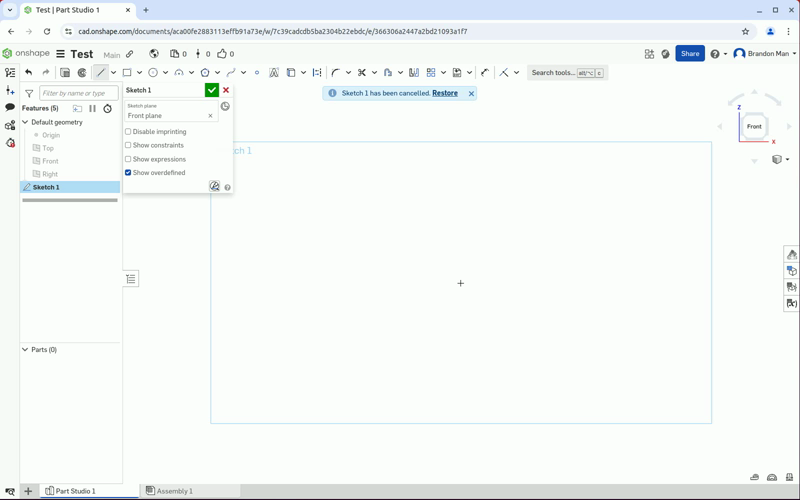
key_up(shift)
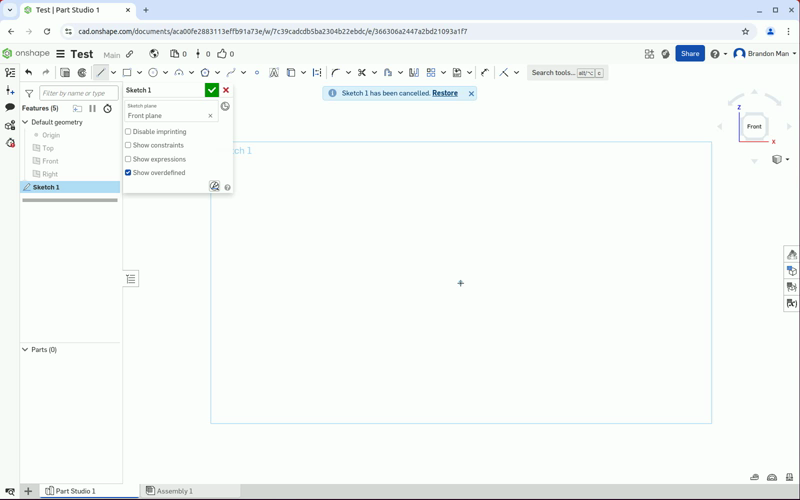
key_down(shift)
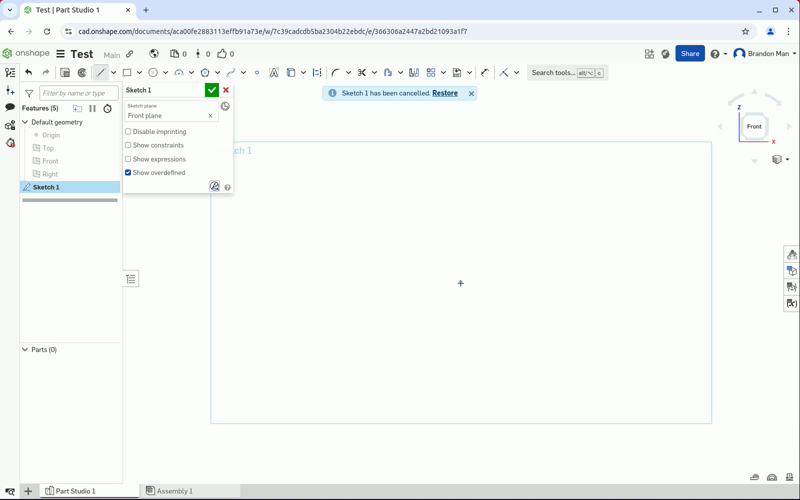
mouse_move(544, 282)
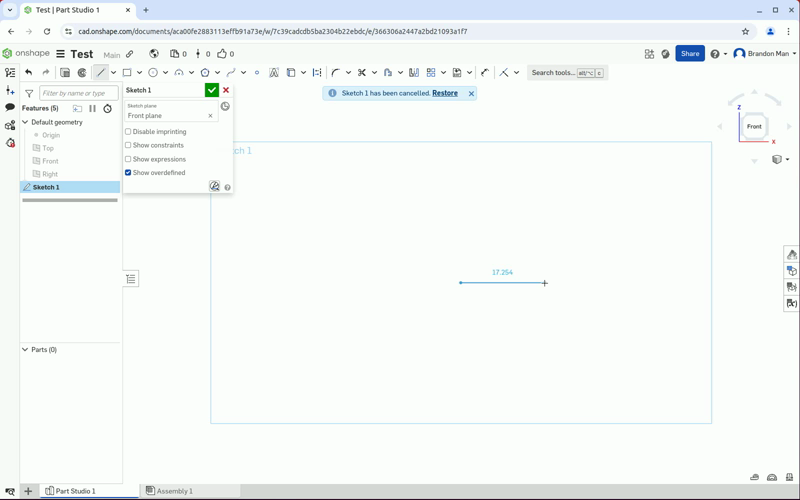
click(544, 282)
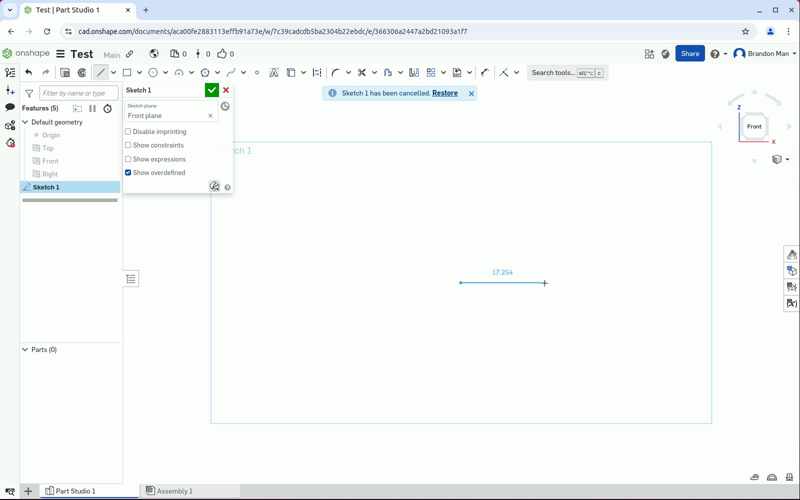
key_up(shift)
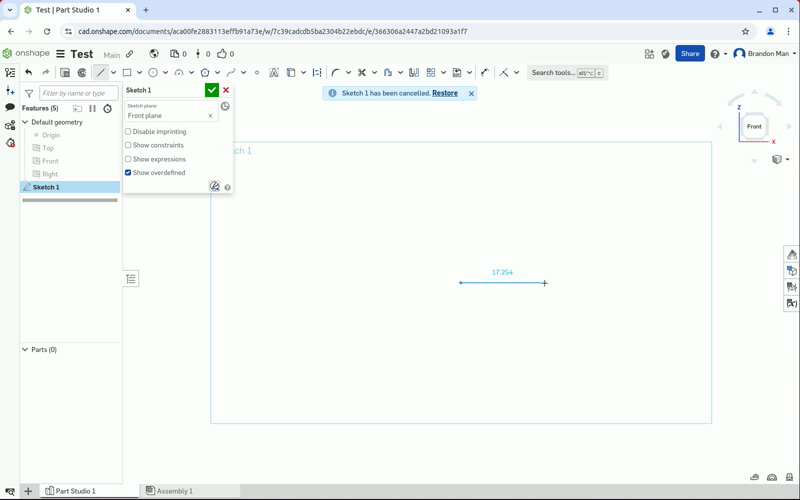
key_down(shift)
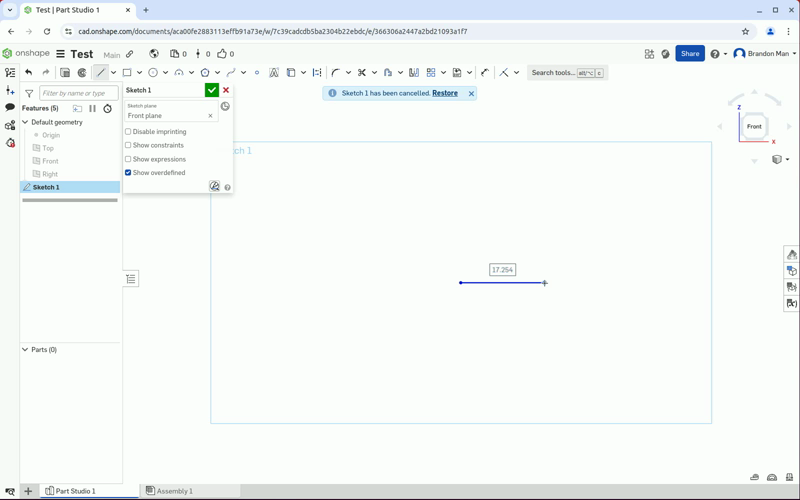
mouse_move(544, 170)
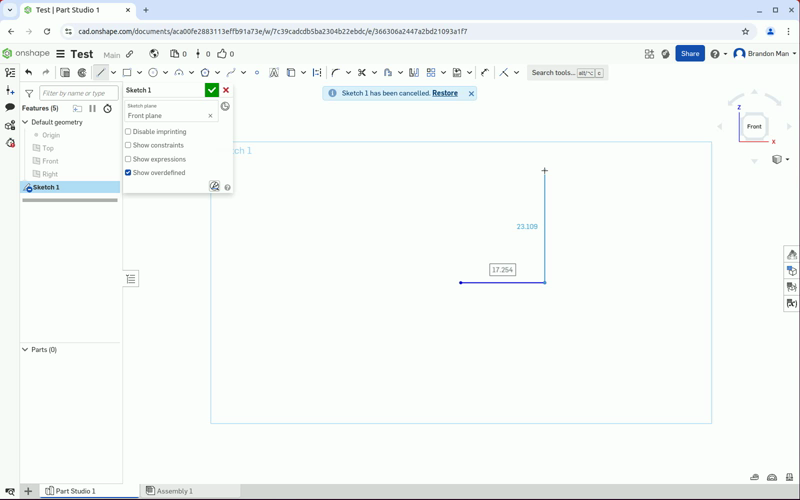
click(544, 170)
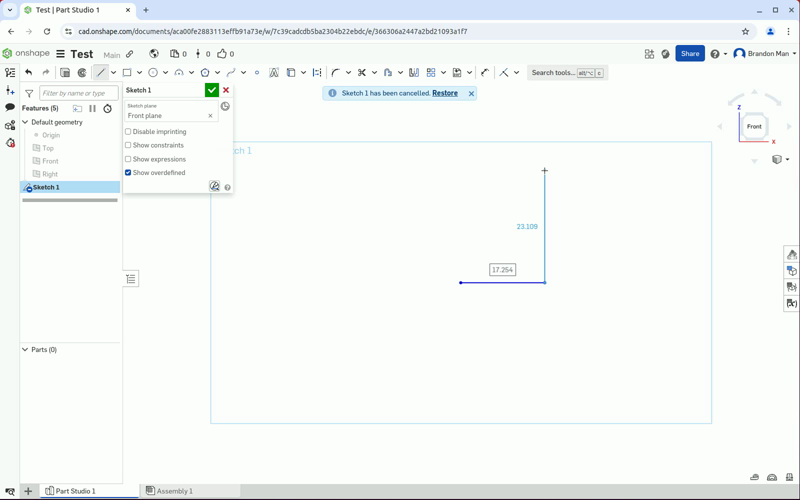
key_up(shift)
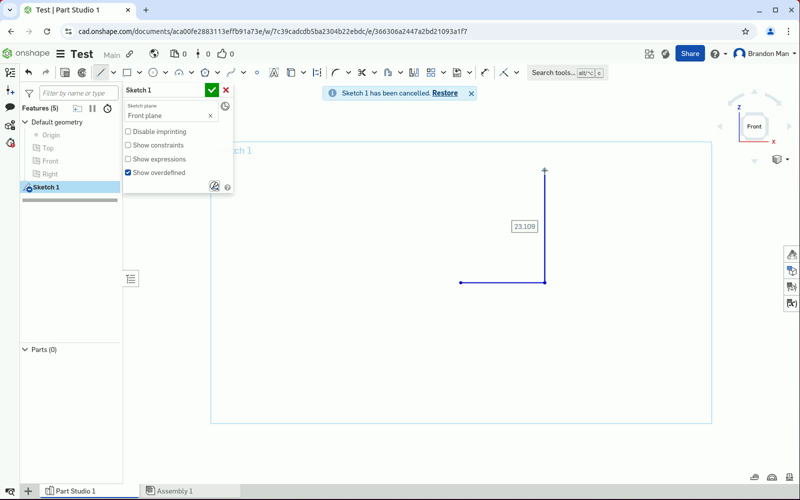
key_down(shift)
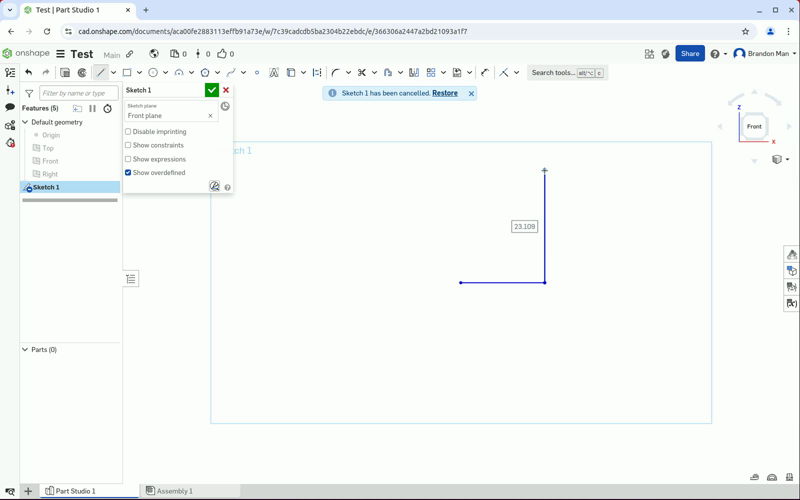
mouse_move(460, 170)
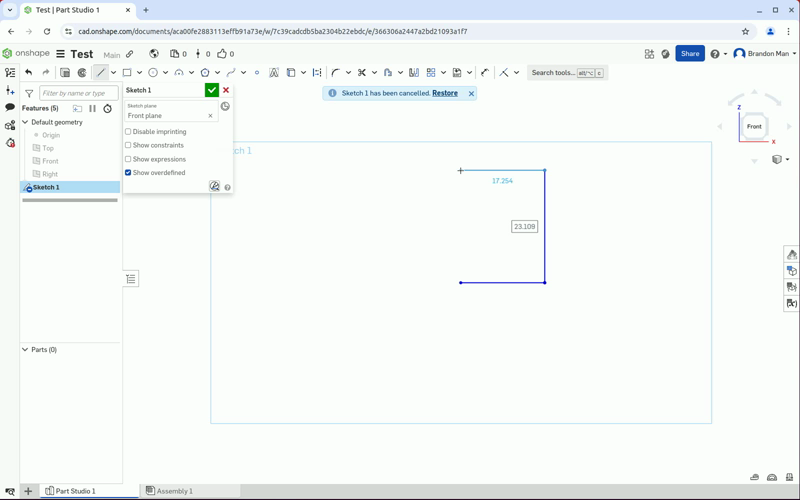
click(460, 170)
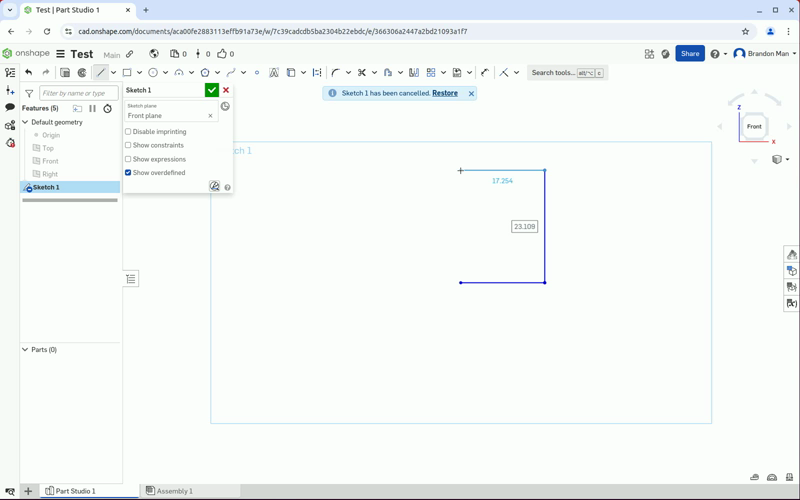
key_up(shift)
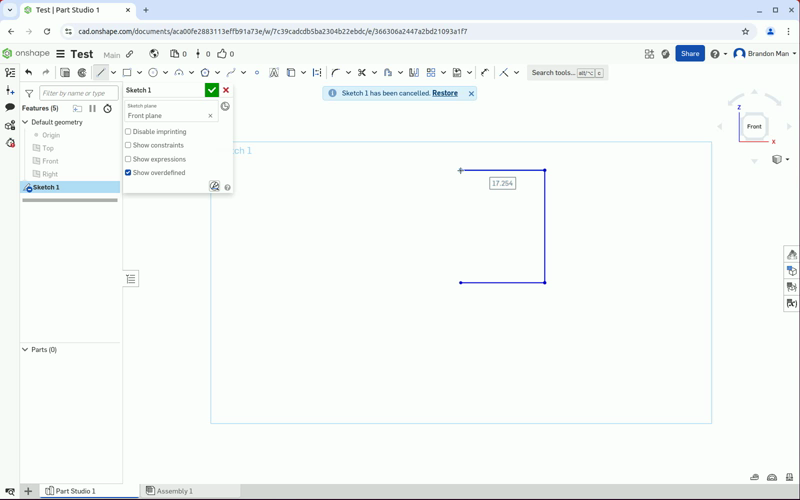
key_down(shift)
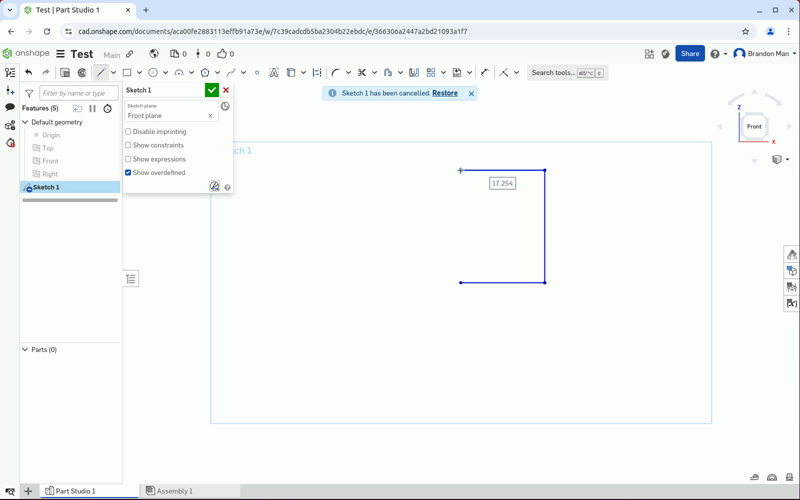
mouse_move(460, 282)
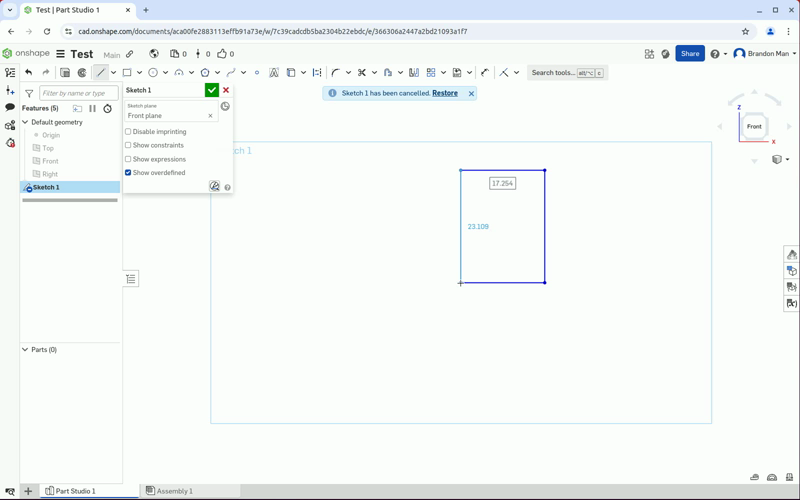
key_up(shift)
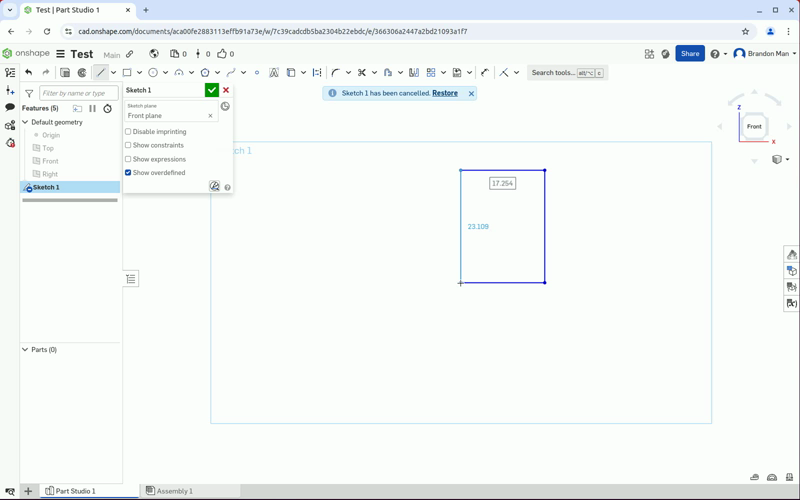
click(460, 282)
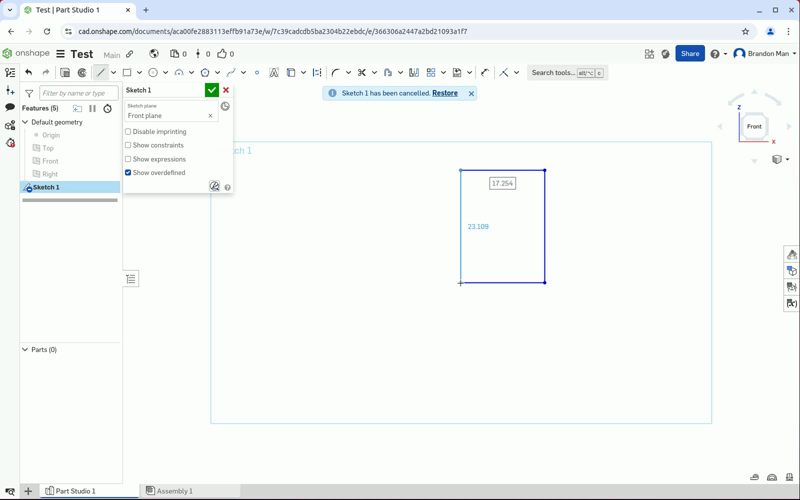
key(esc)
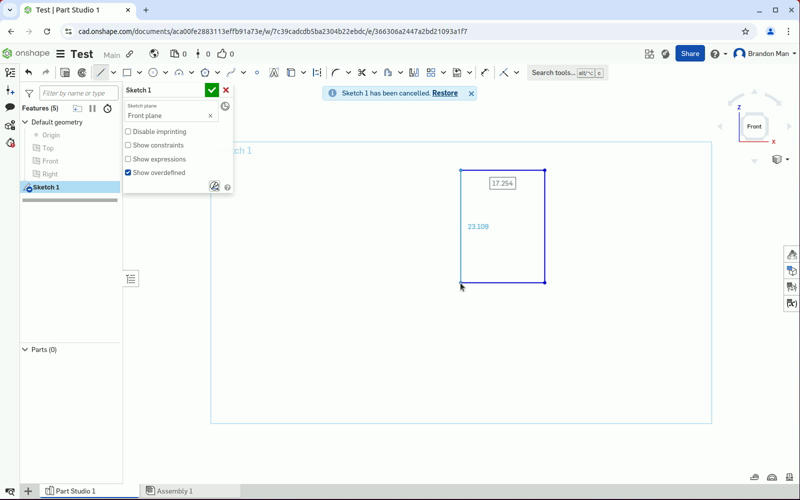
mouse_move(535, 240)
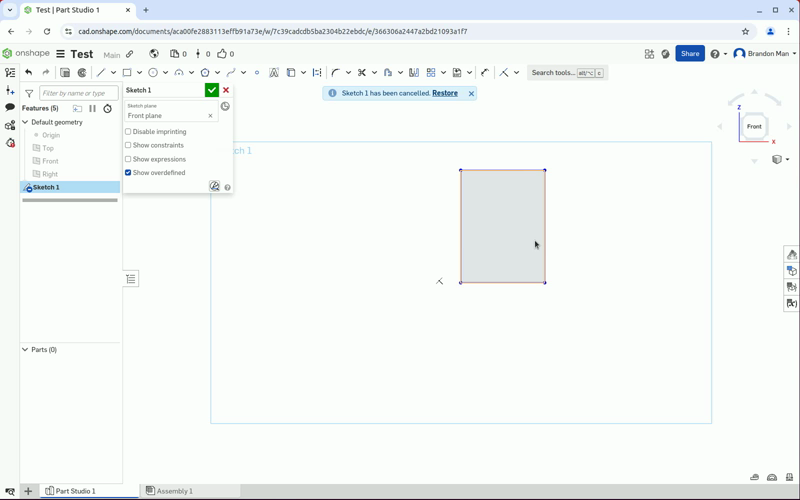
click(535, 240)
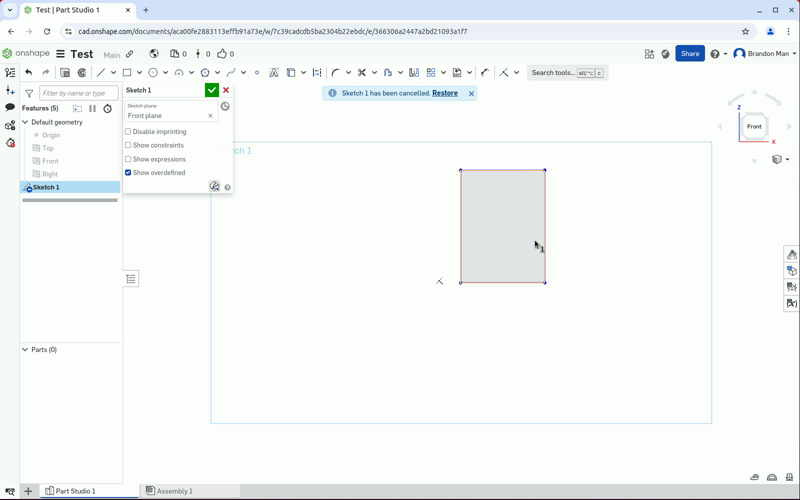
mouse_move(73, 352)
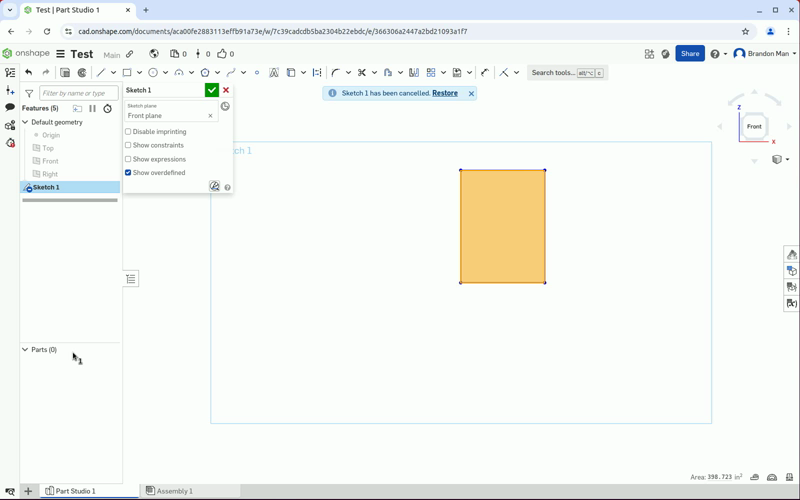
key(shift+y)
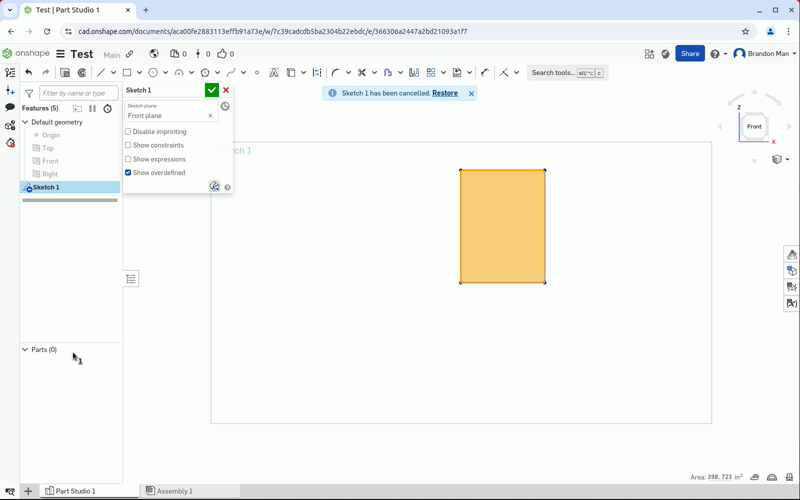
key(shift+e)
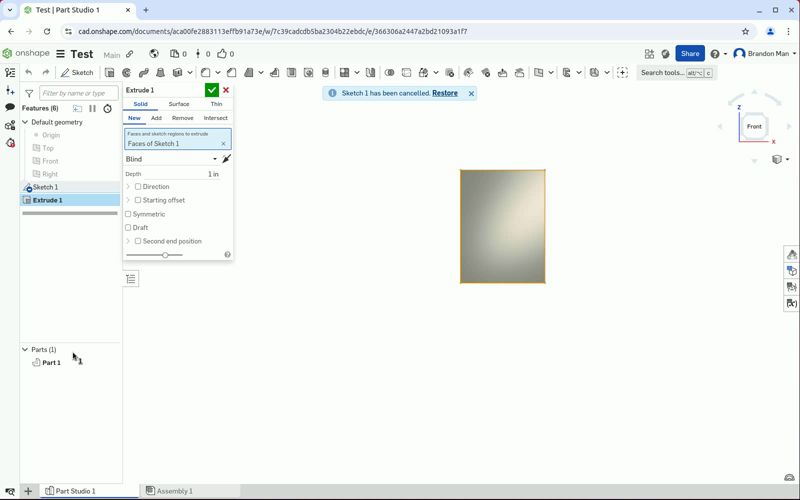
mouse_move(143, 106)
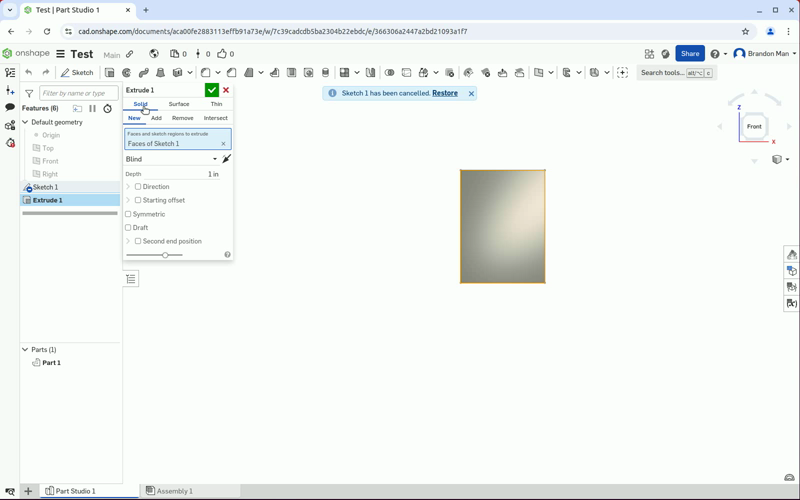
click(143, 106)
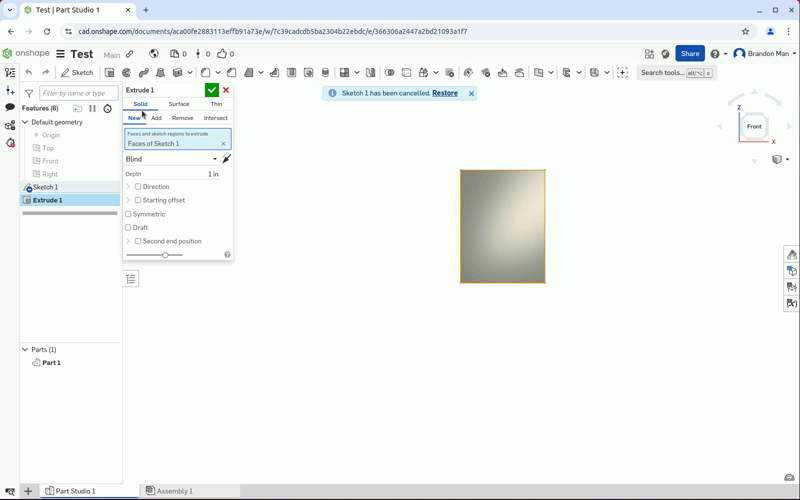
mouse_move(137, 120)
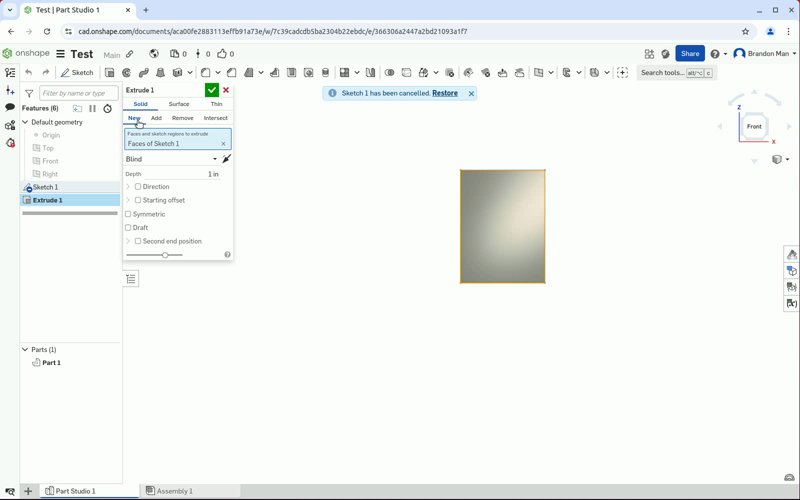
click(137, 120)
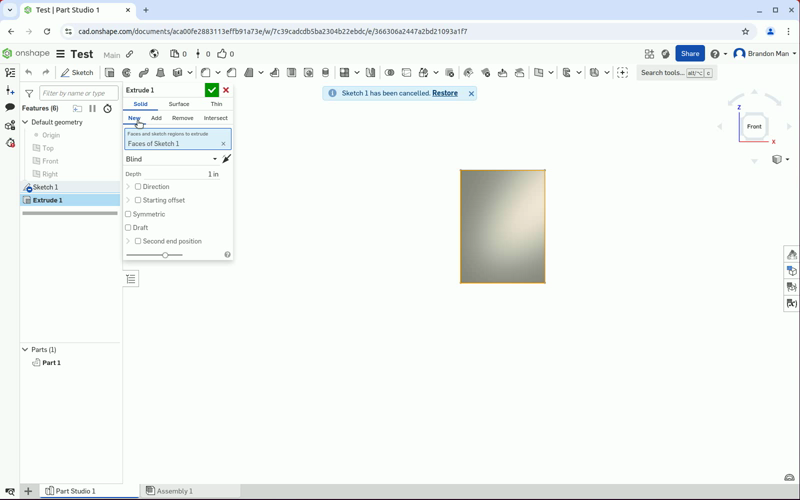
key(tab, 4)
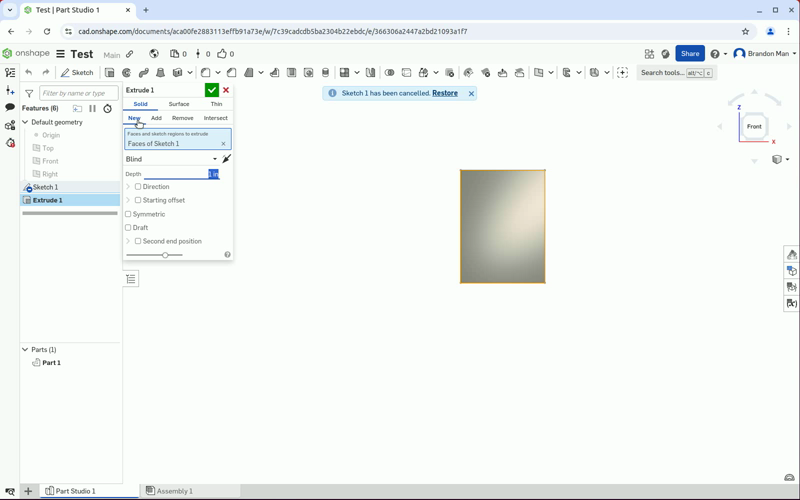
text(14.443)
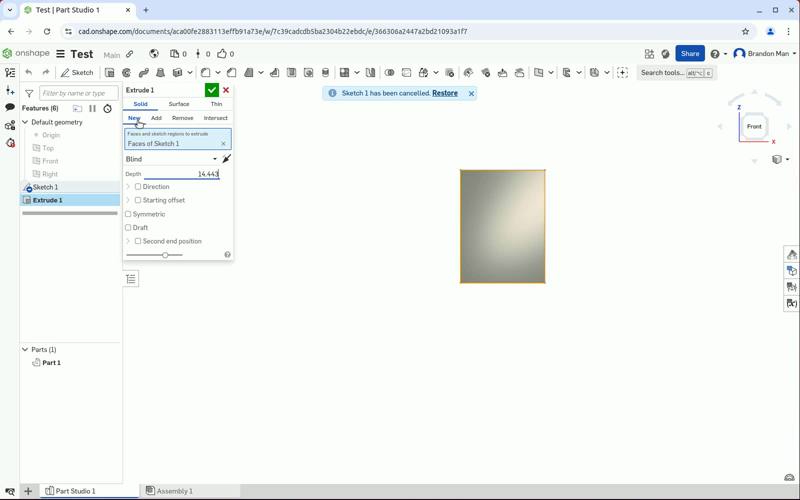
key(enter)
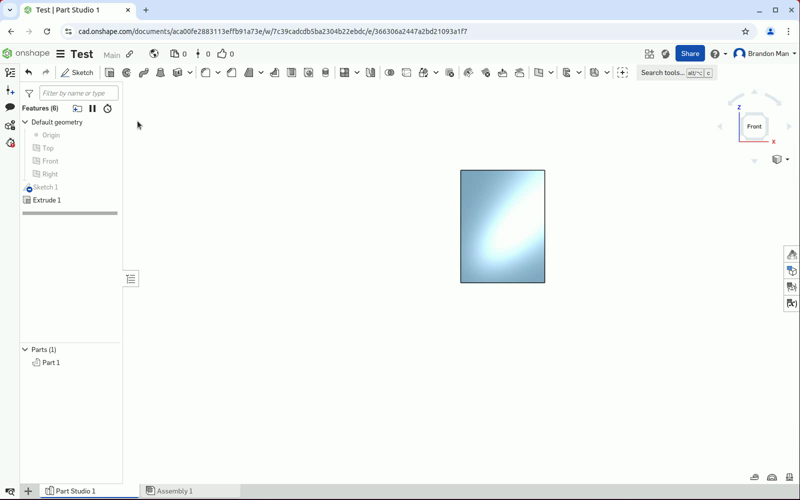
key(shift+h)
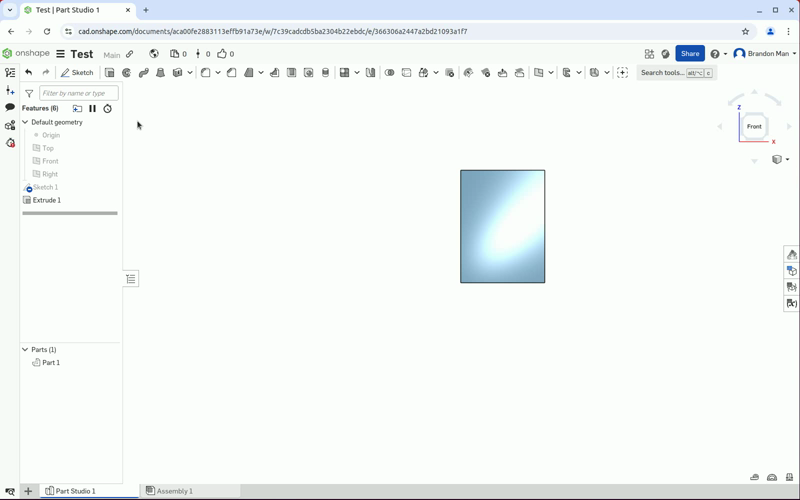
key(shift+h)
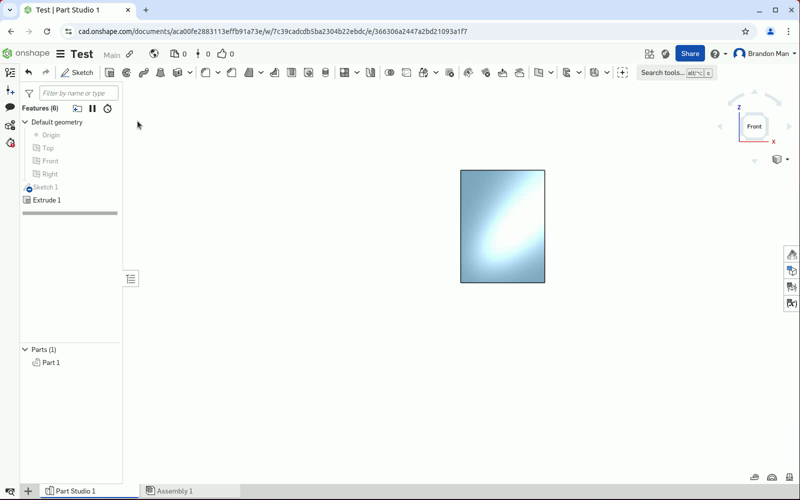
mouse_move(73, 189)
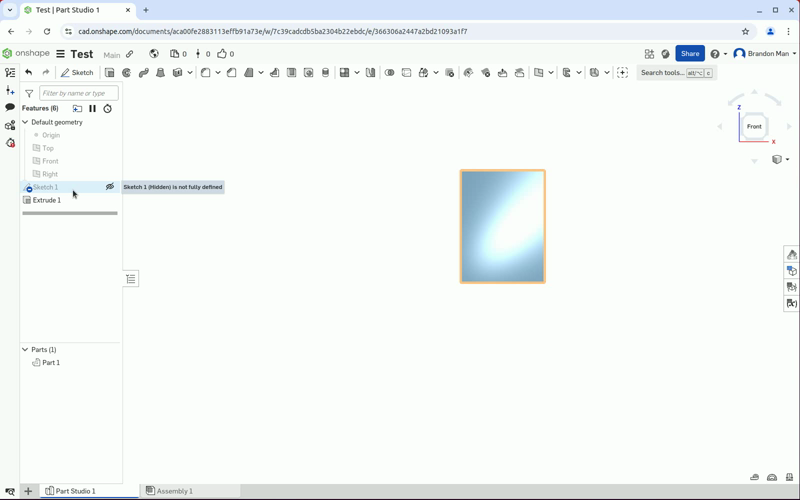
click(73, 189)
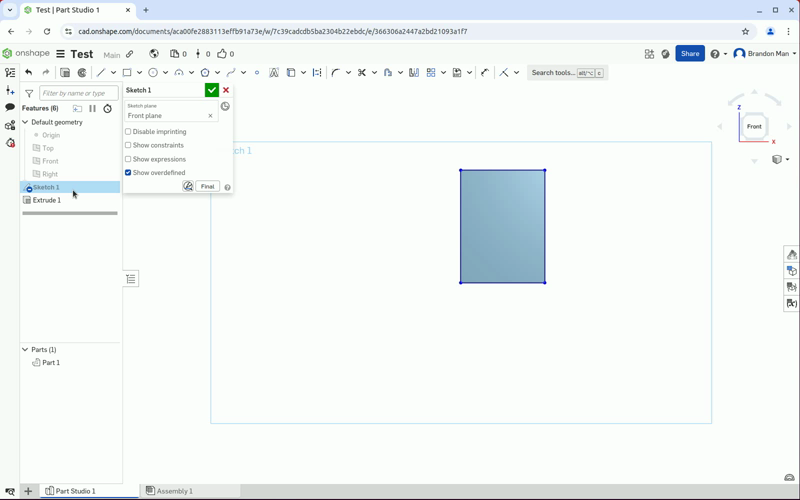
mouse_move(229, 92)
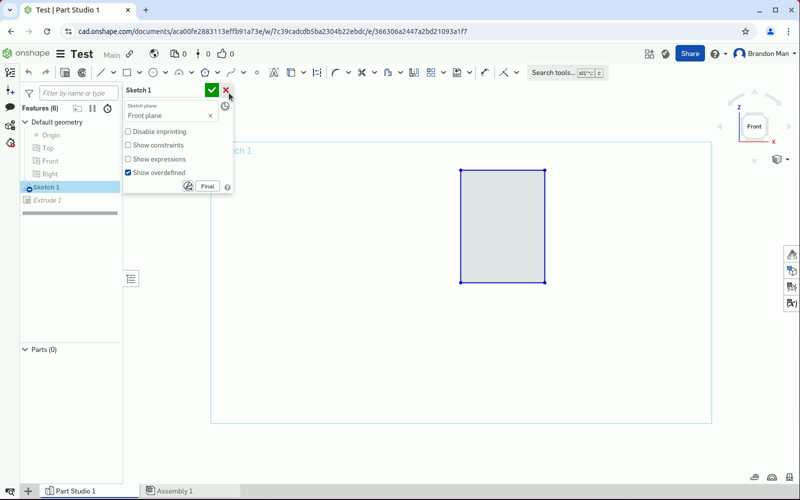
click(229, 92)
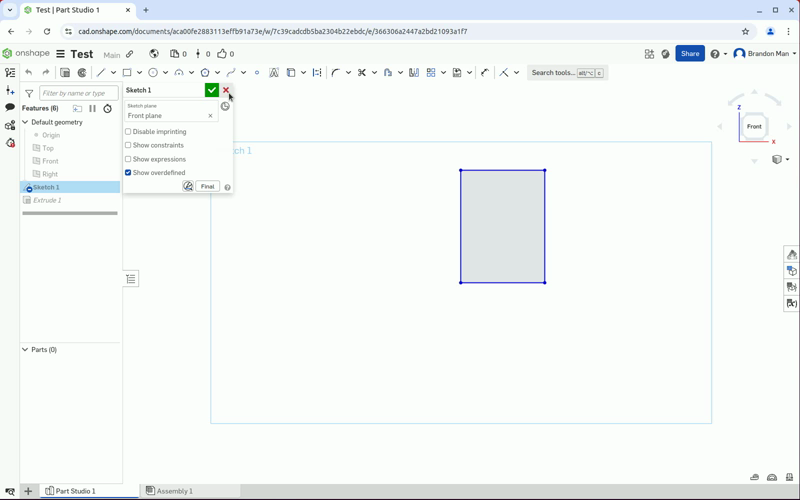
key(shift+s)
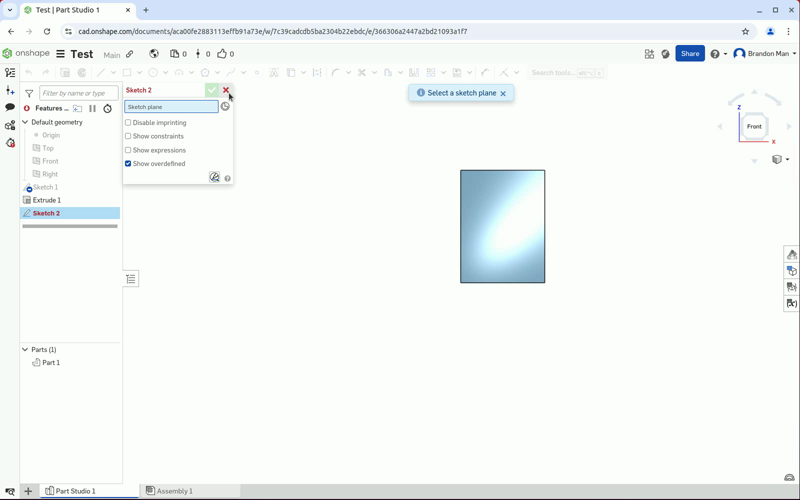
mouse_move(73, 163)
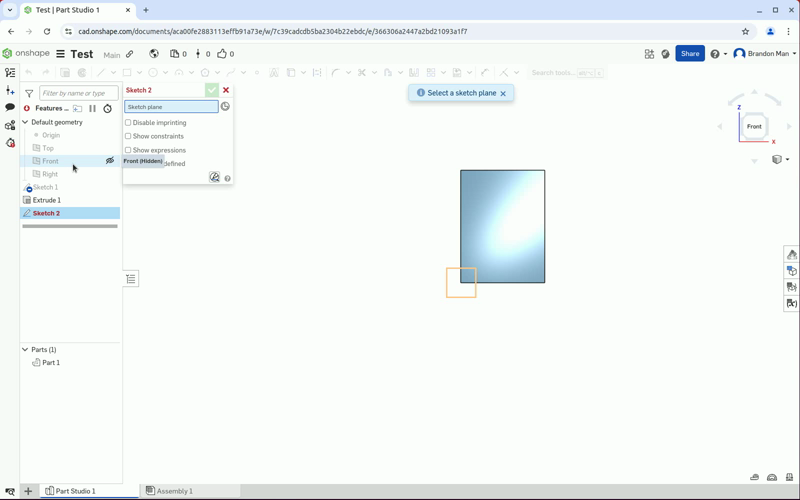
click(73, 163)
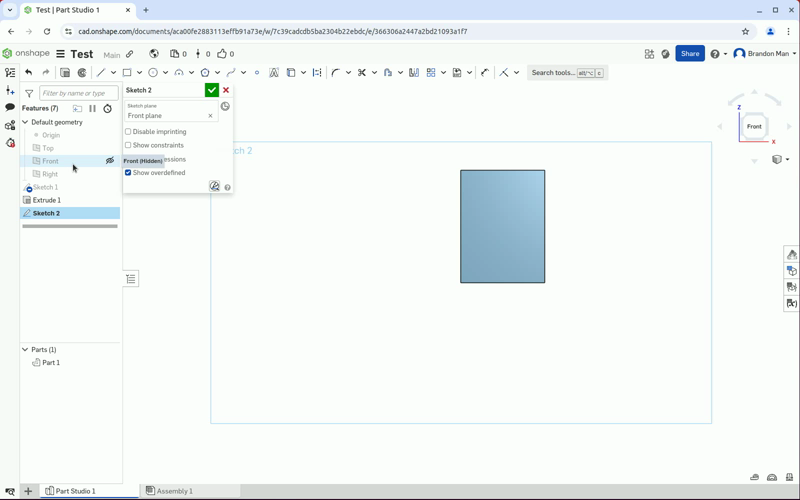
mouse_move(73, 352)
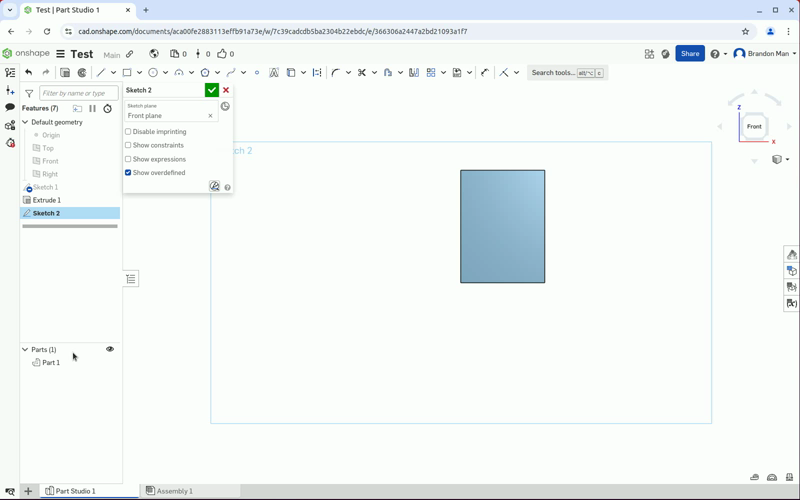
key(y)
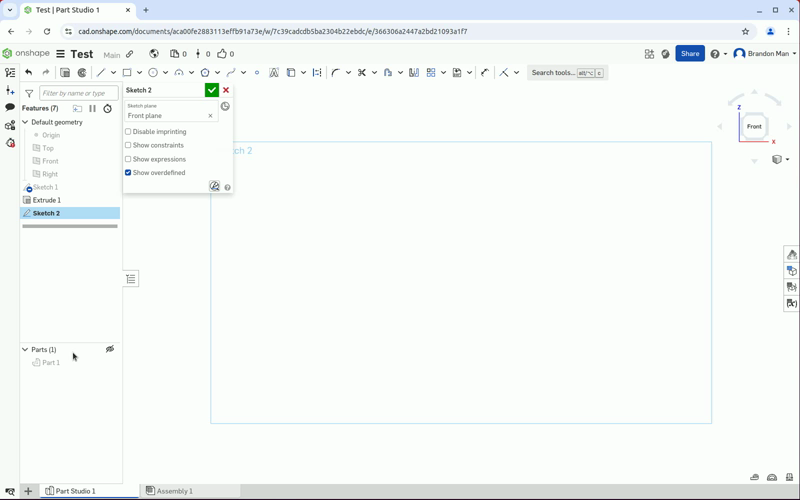
key(c)
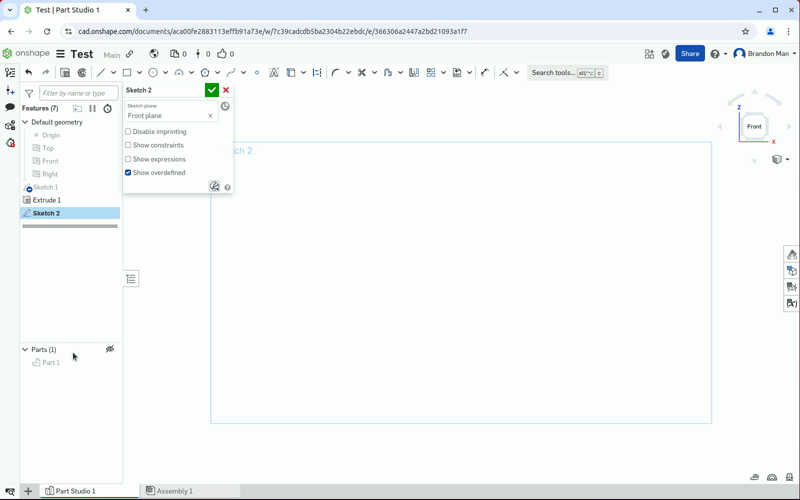
key_down(shift)
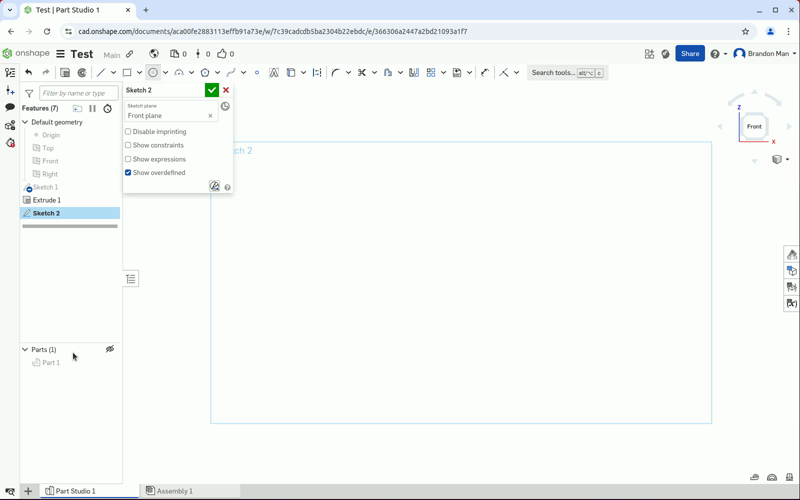
mouse_move(480, 180)
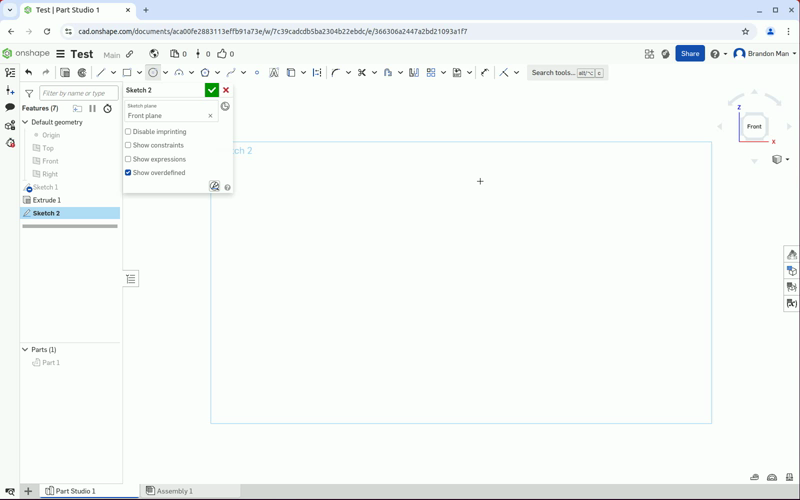
click(480, 180)
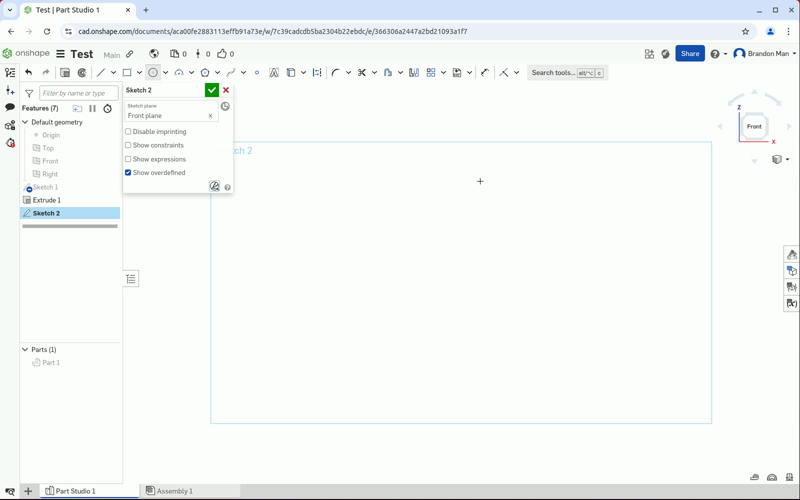
key_up(shift)
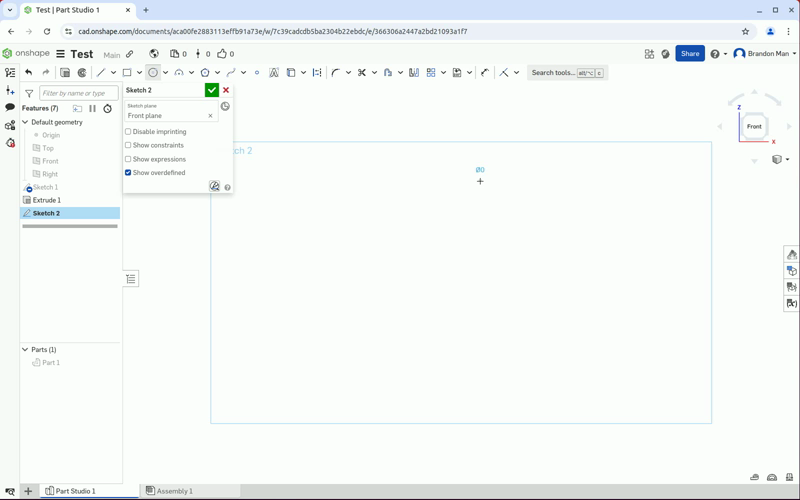
mouse_move(487, 180)
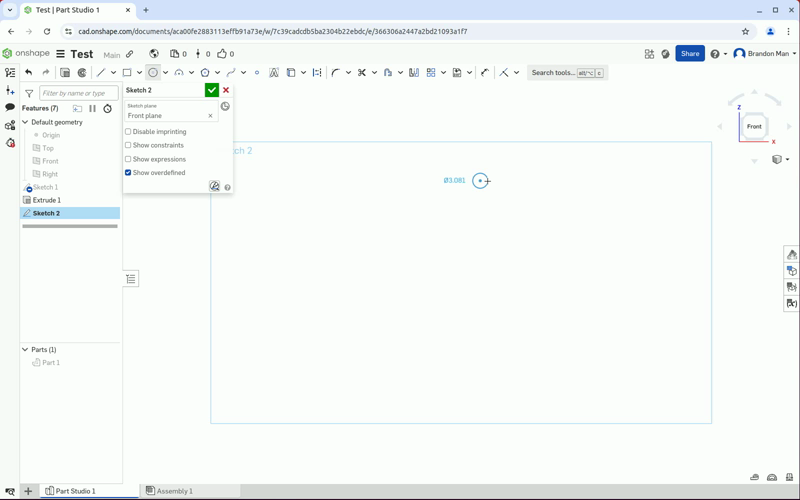
click(487, 180)
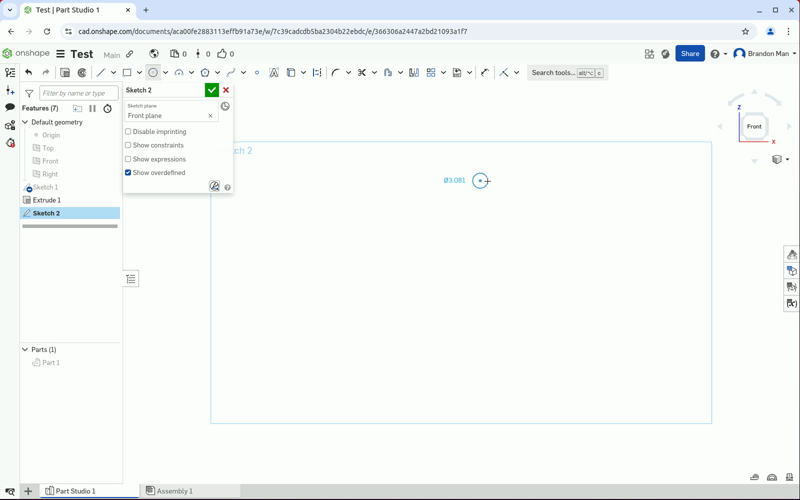
key(esc)
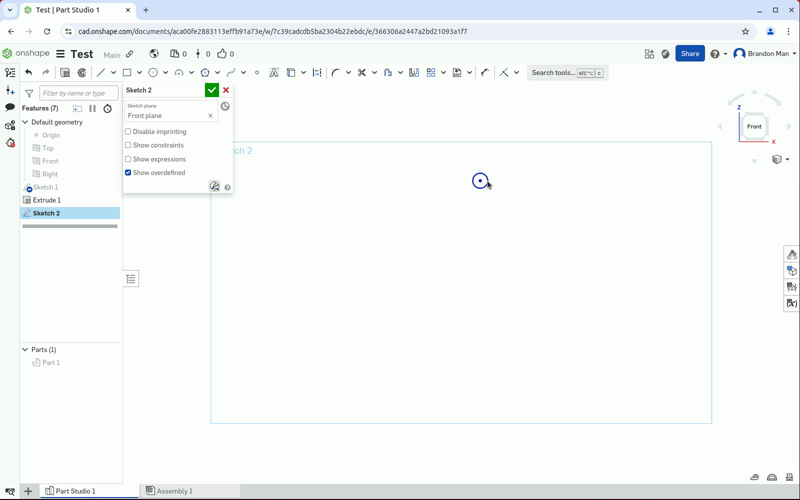
mouse_move(484, 182)
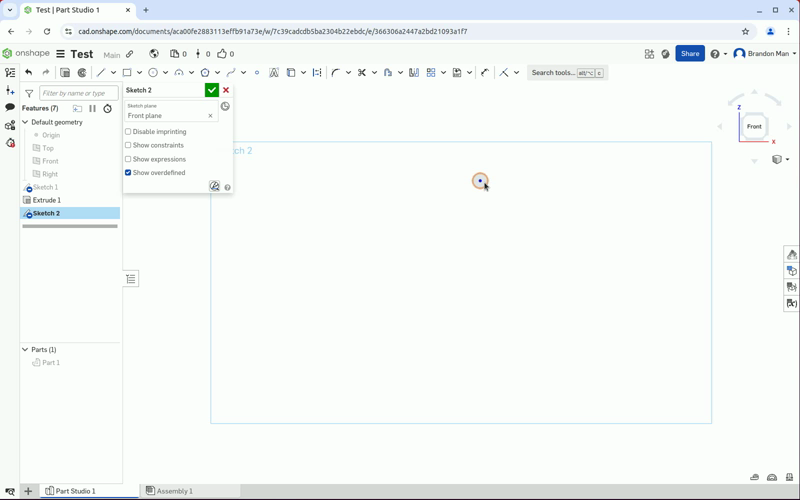
scroll(6)
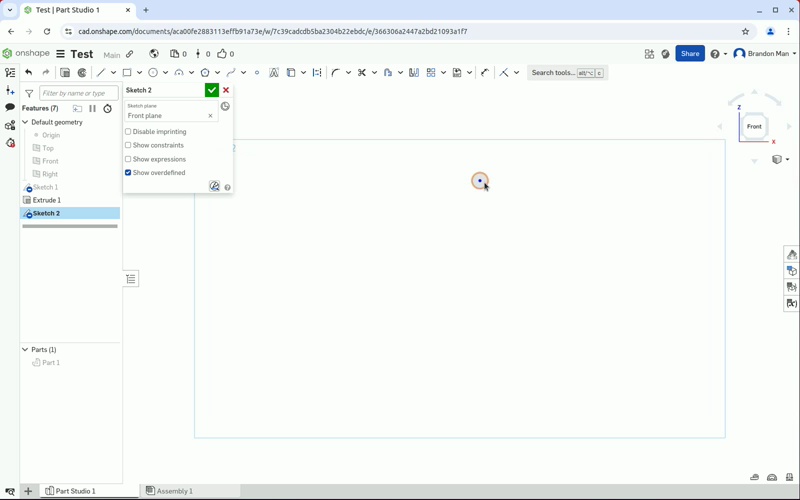
scroll(6)
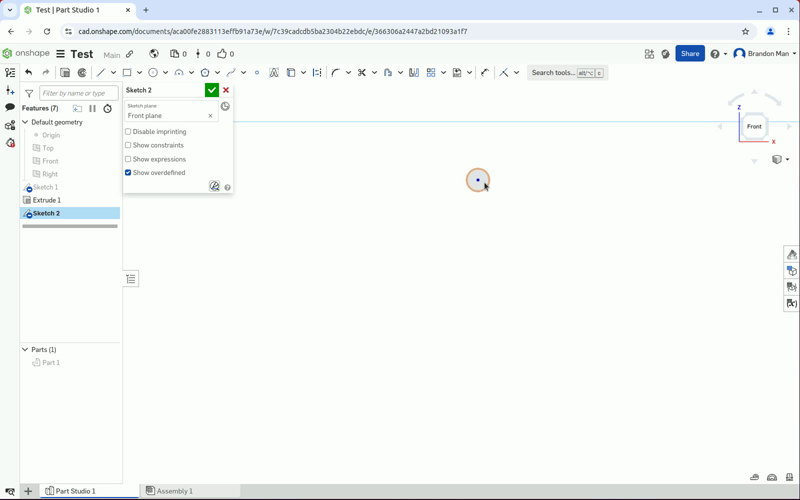
scroll(6)
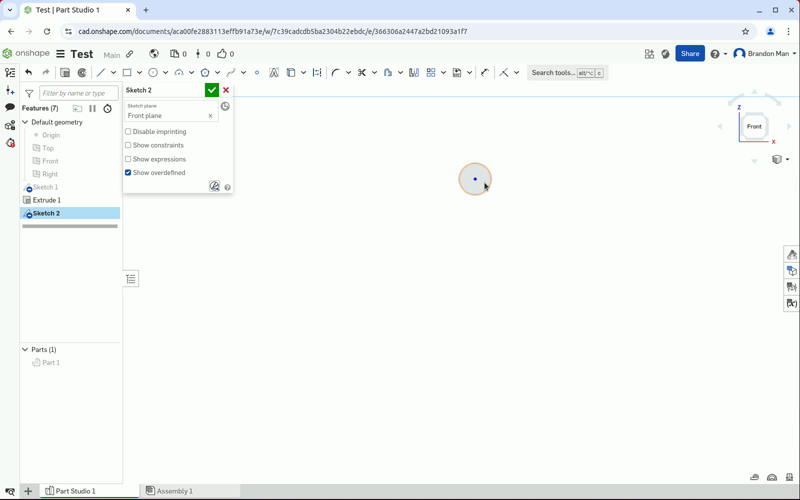
scroll(6)
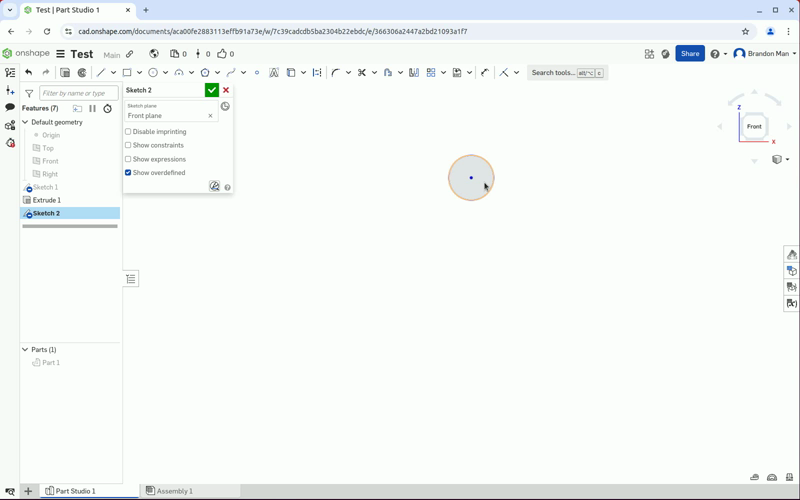
scroll(6)
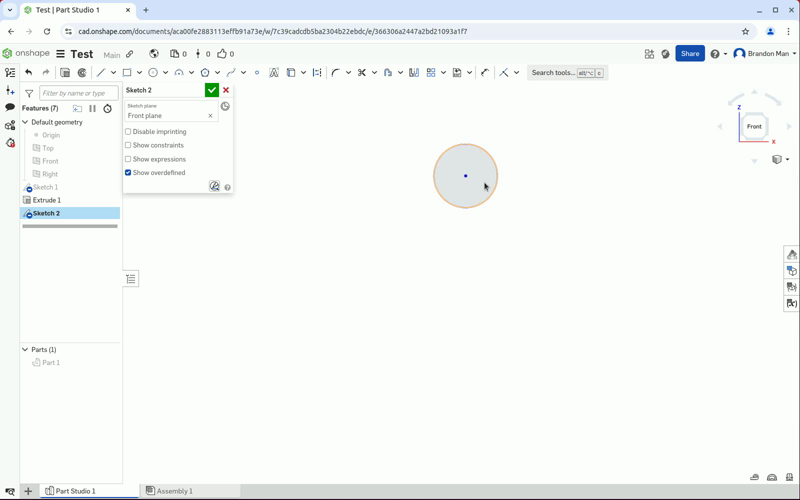
scroll(6)
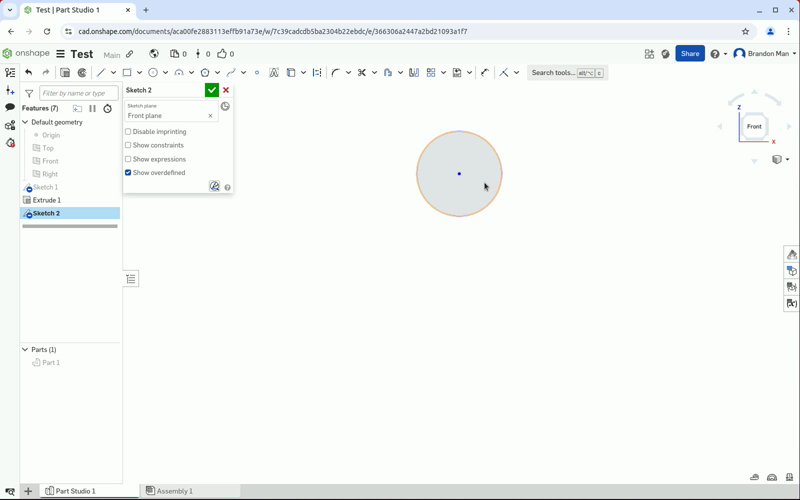
scroll(6)
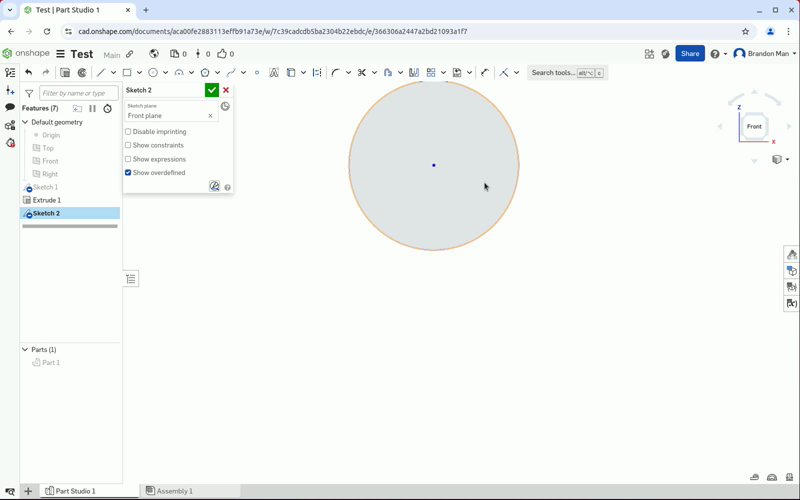
click(484, 182)
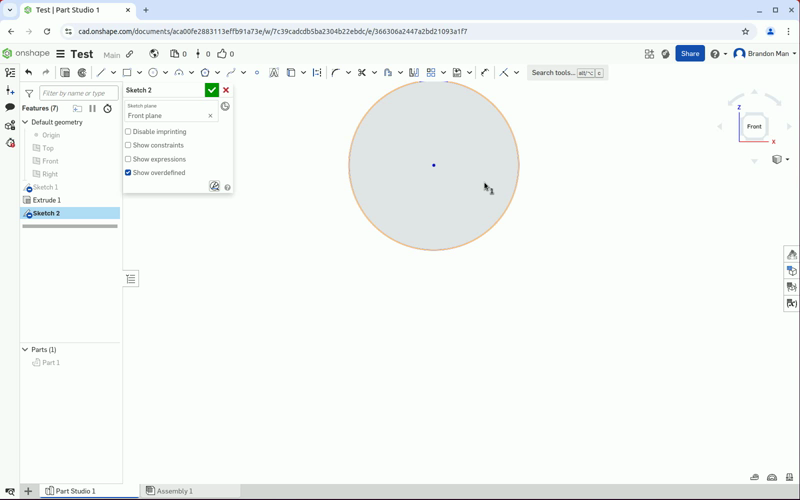
scroll(-6)
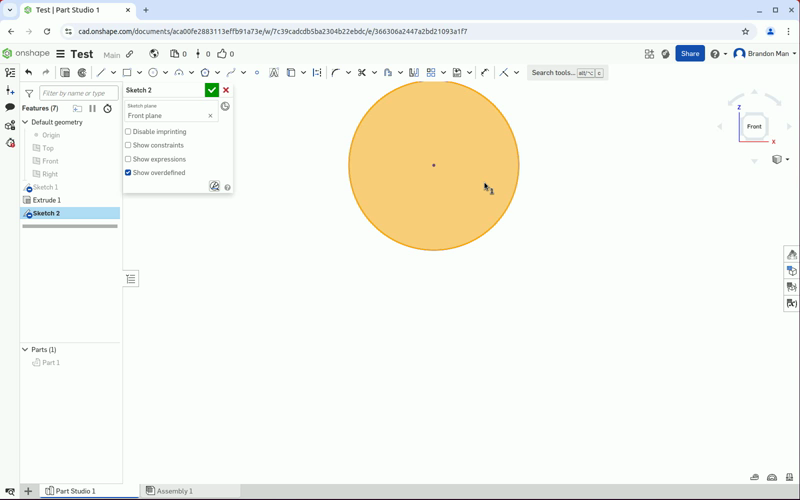
scroll(-6)
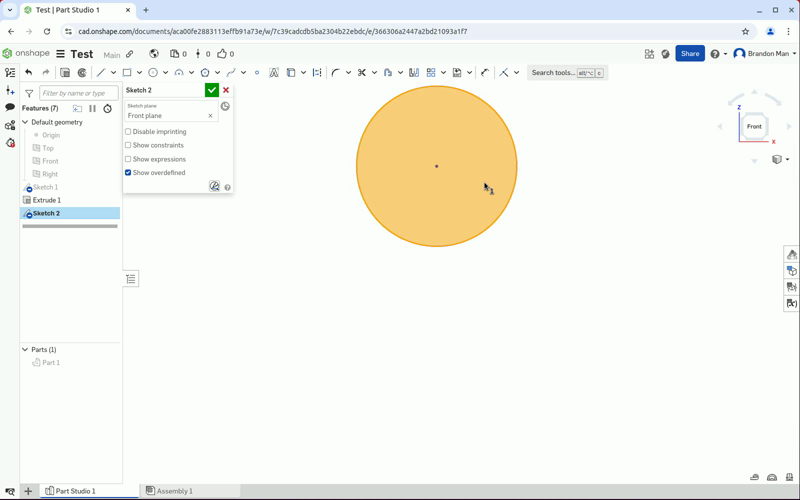
scroll(-6)
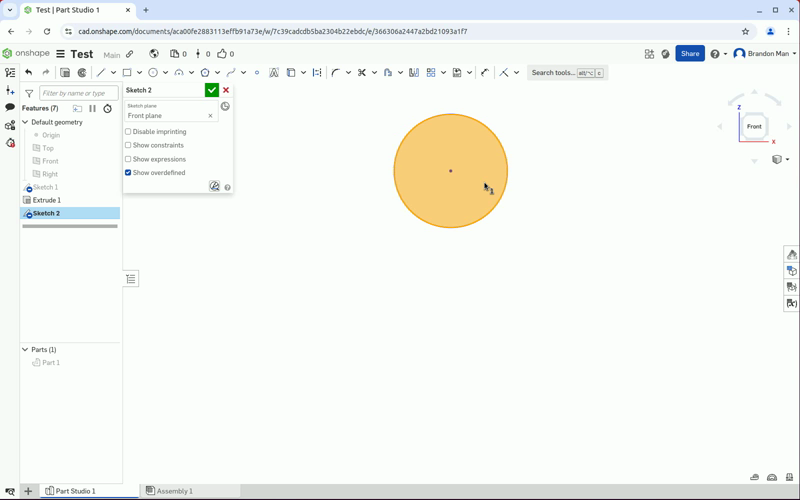
scroll(-6)
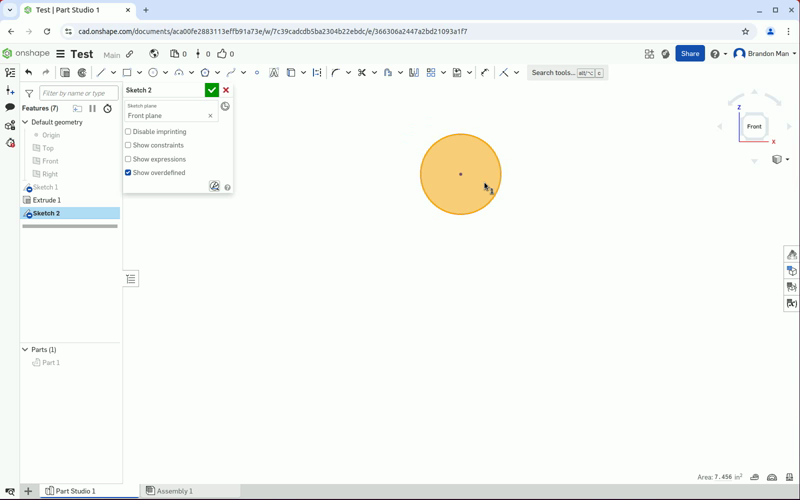
scroll(-6)
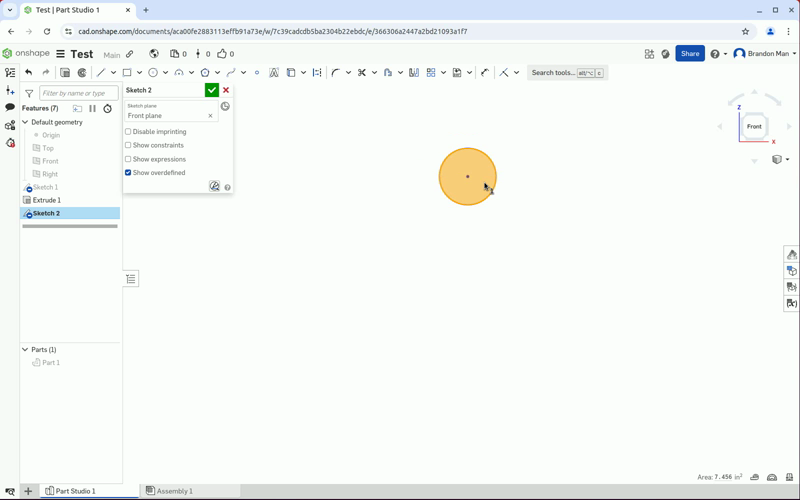
scroll(-6)
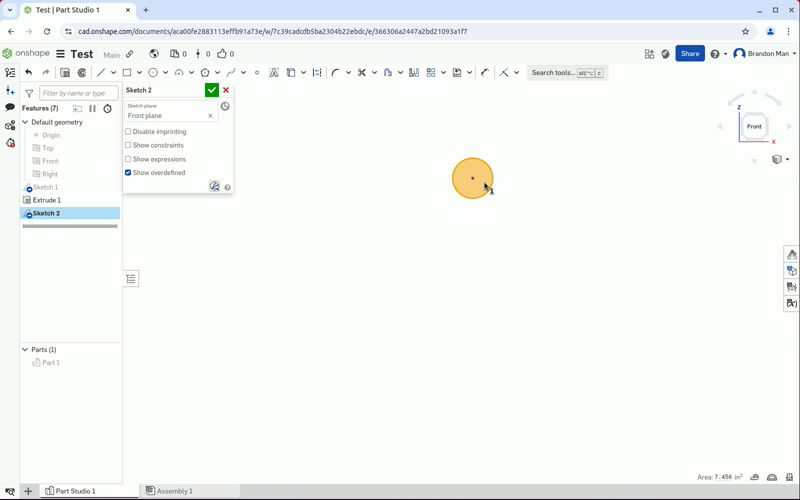
scroll(-6)
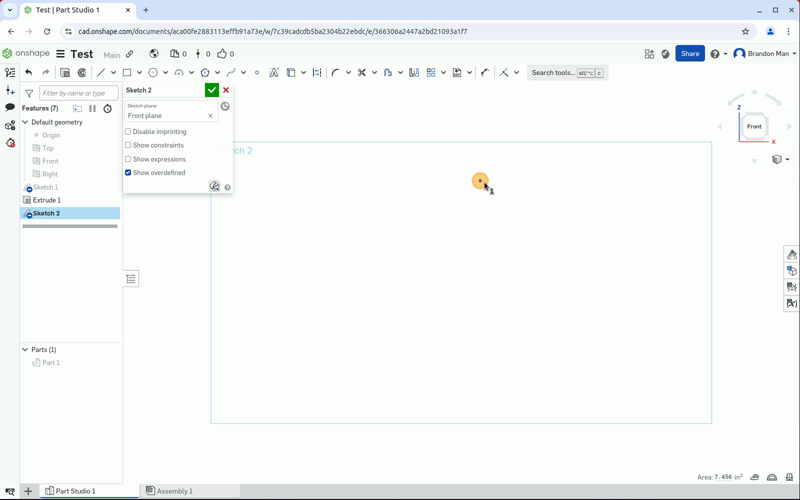
mouse_move(73, 352)
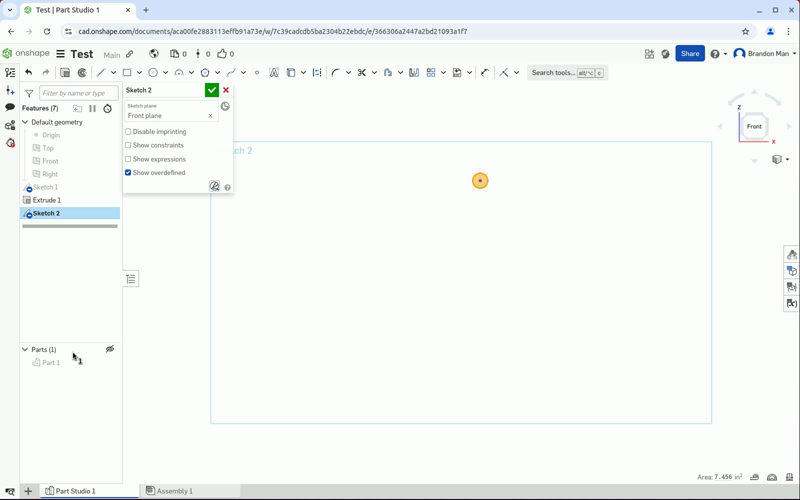
key(shift+y)
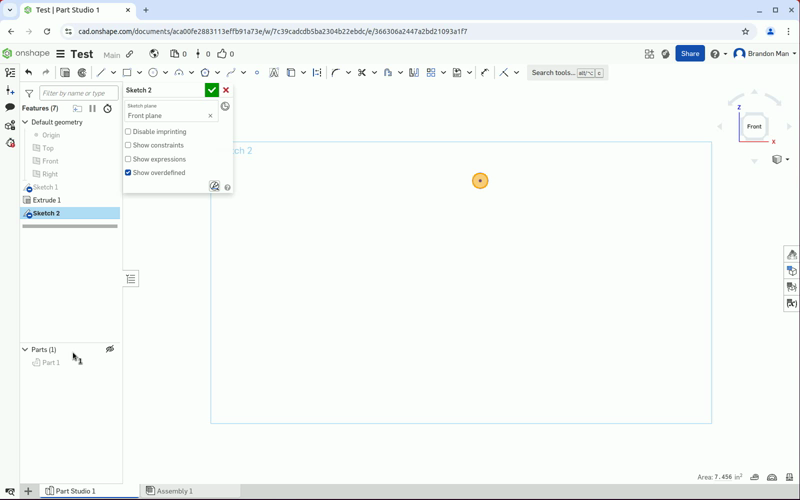
key(shift+e)
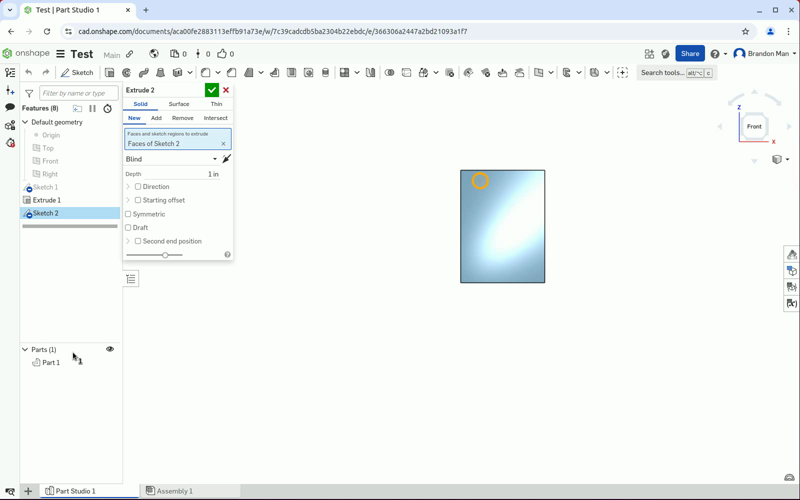
mouse_move(143, 106)
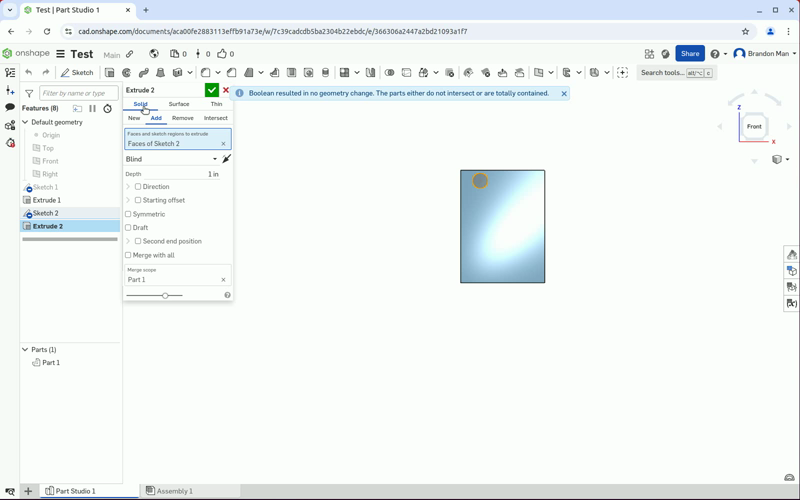
click(143, 106)
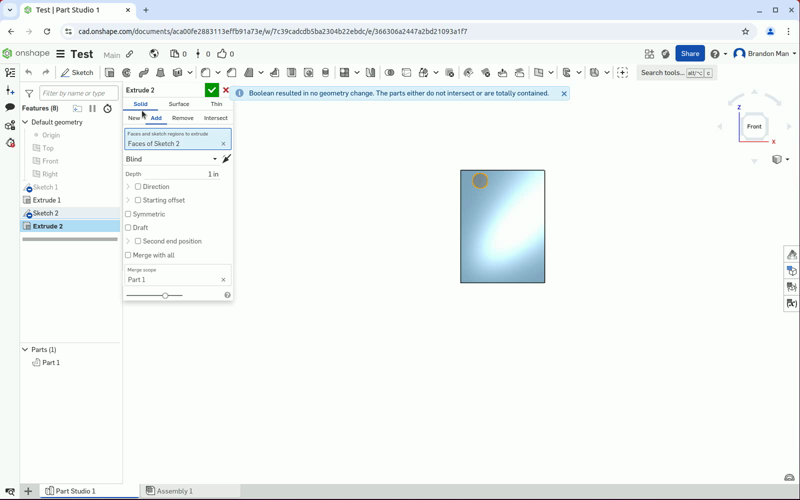
mouse_move(137, 120)
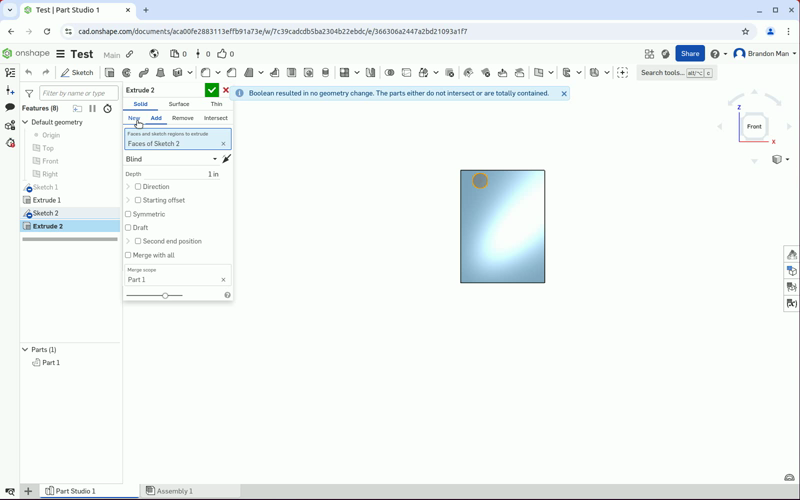
click(137, 120)
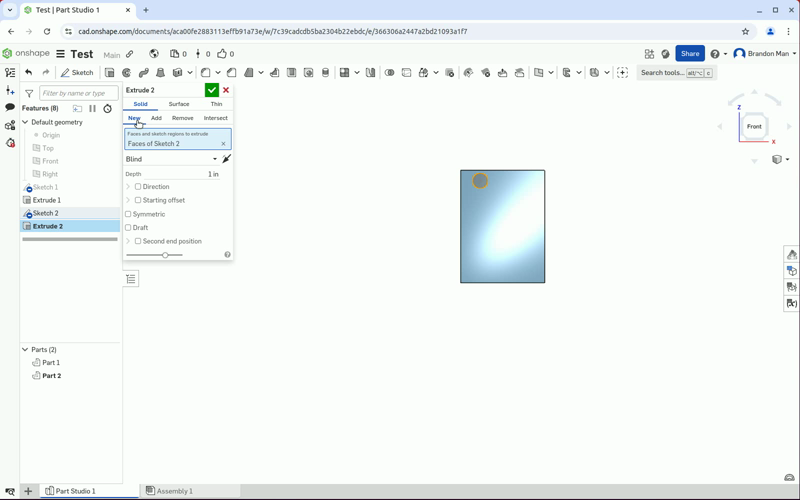
key(tab, 4)
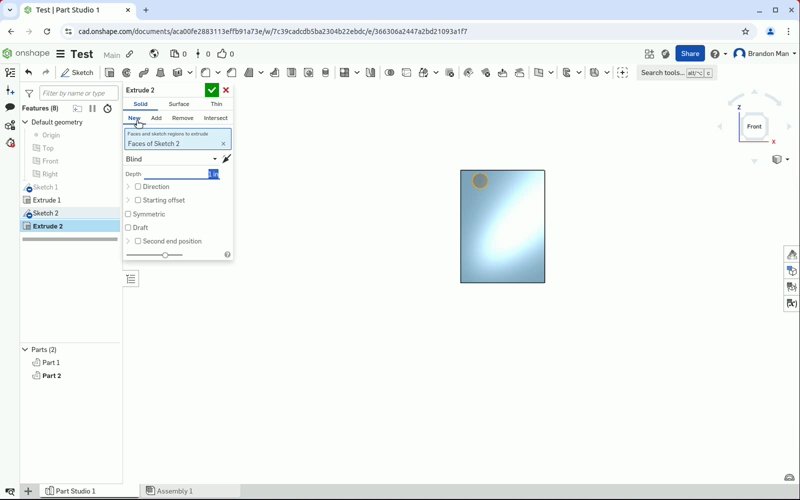
text(-14.443)
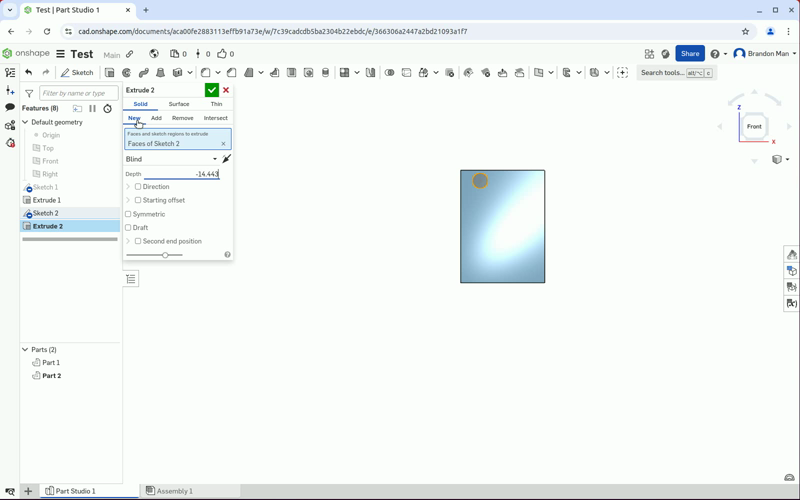
key(enter)
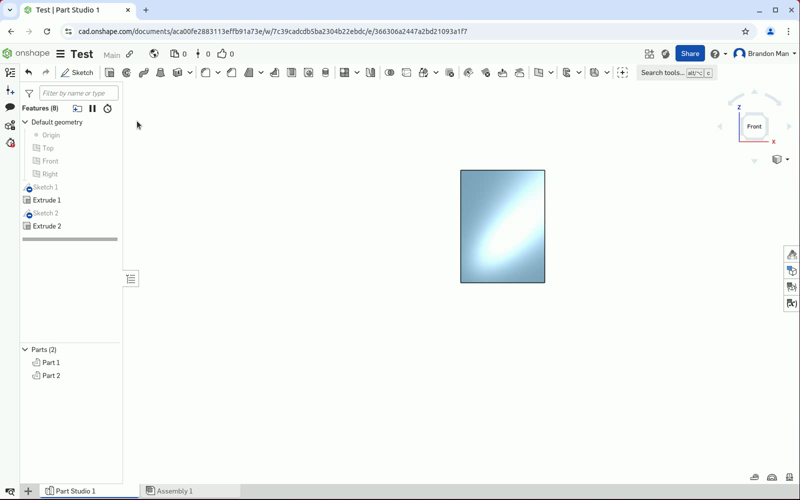
key(shift+h)
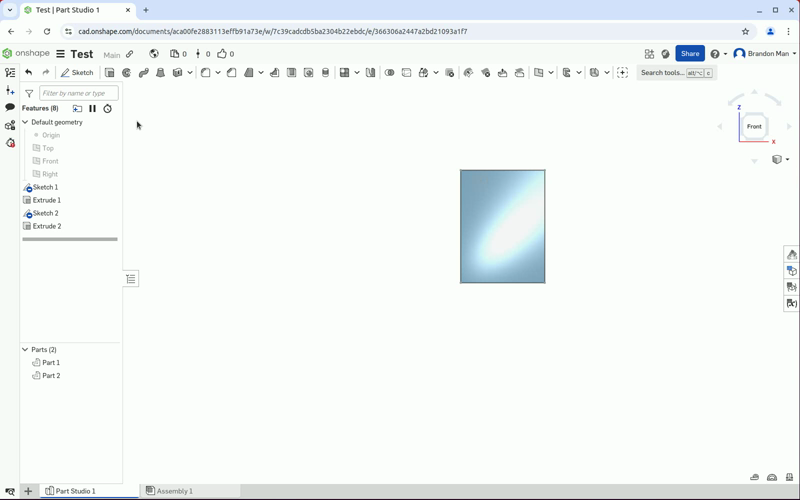
key(shift+h)
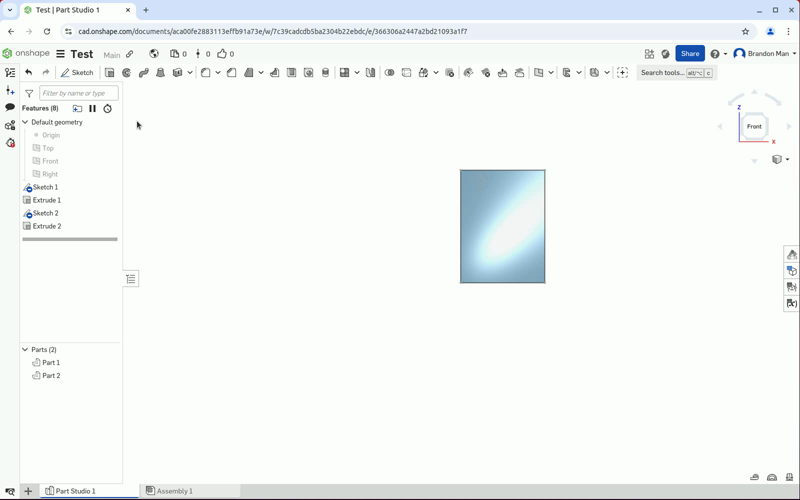
key(shift+7)
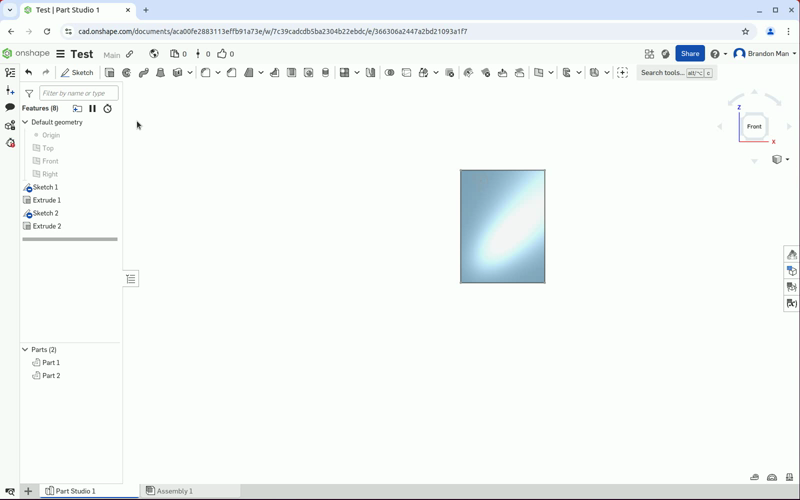
key(left, 2)
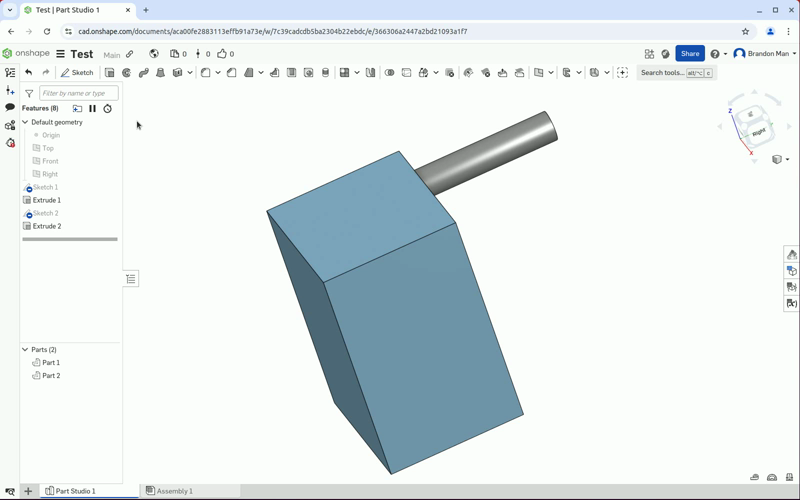
key(down, 2)
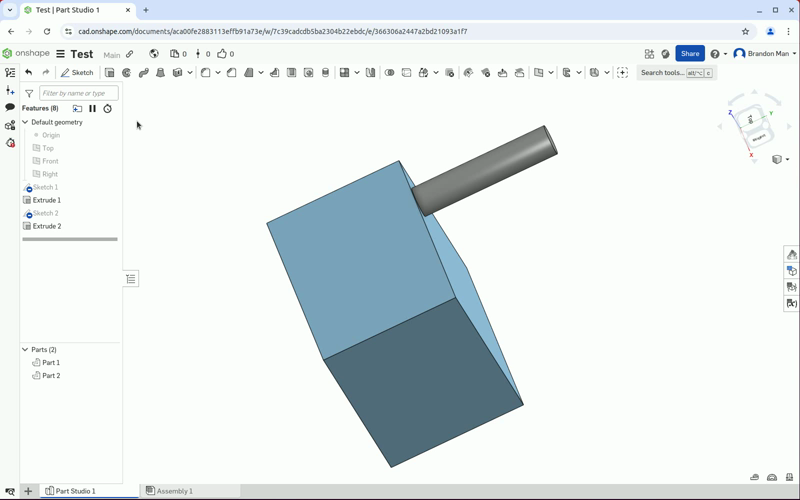
key(up, 2)
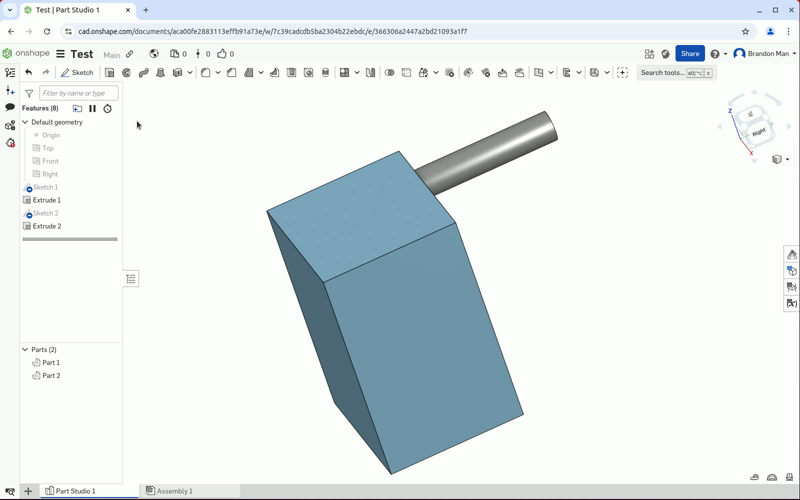
key(right, 2)
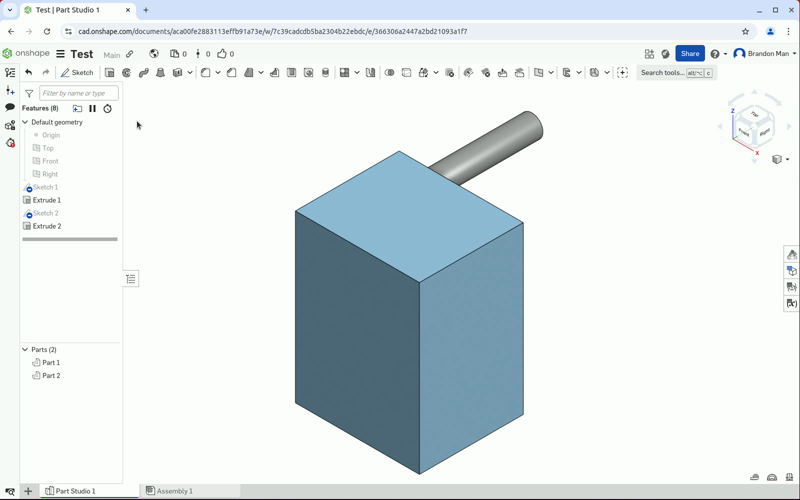
mouse_move(73, 189)
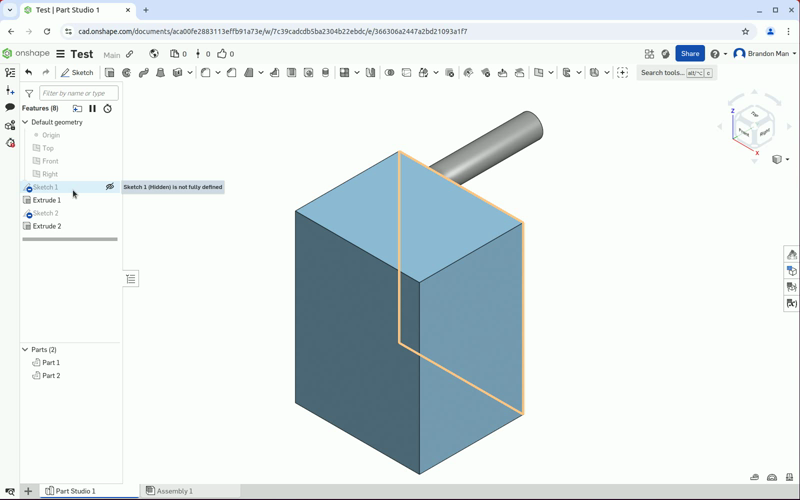
click(73, 189)